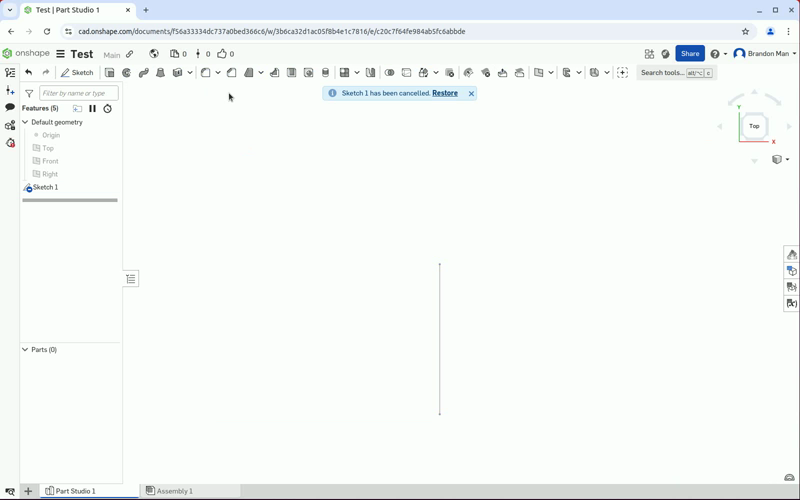
key(shift+h)
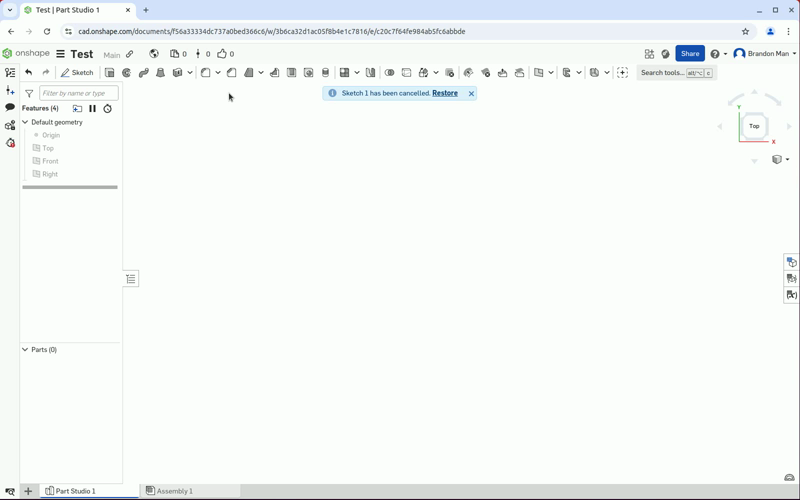
mouse_move(73, 352)
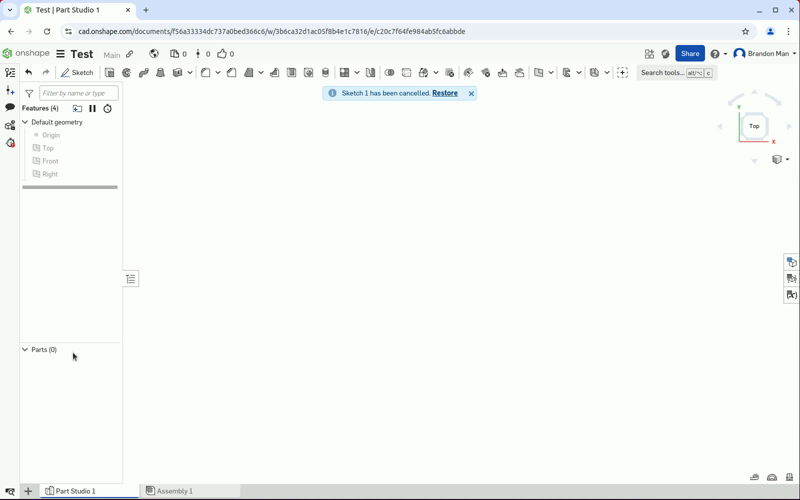
key(y)
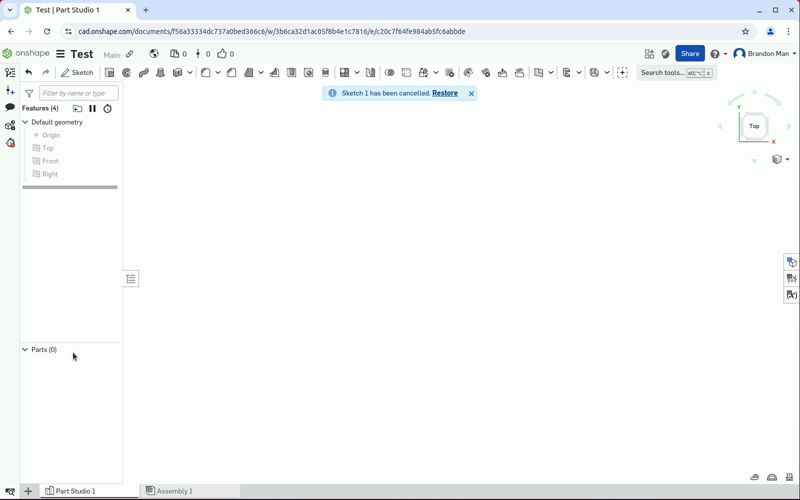
key(shift+p)
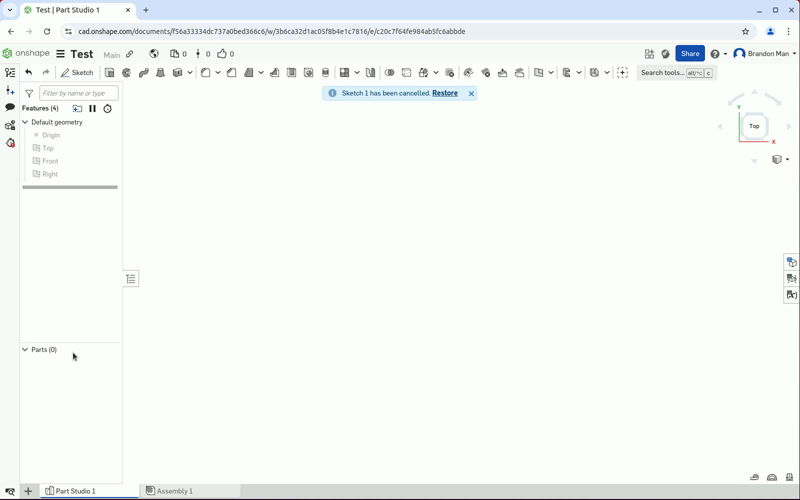
key(space)
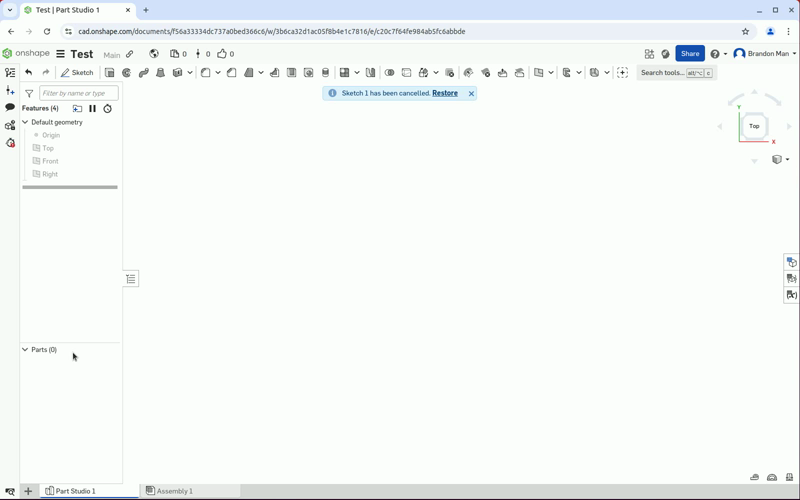
key_down(shift)
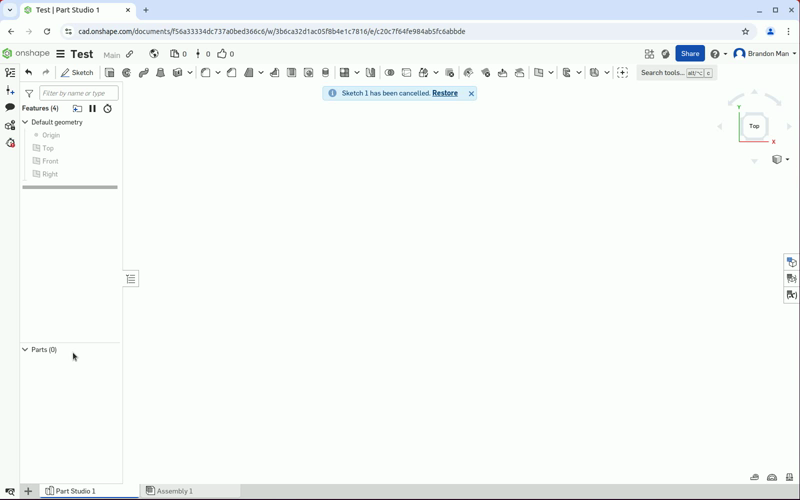
key(up)
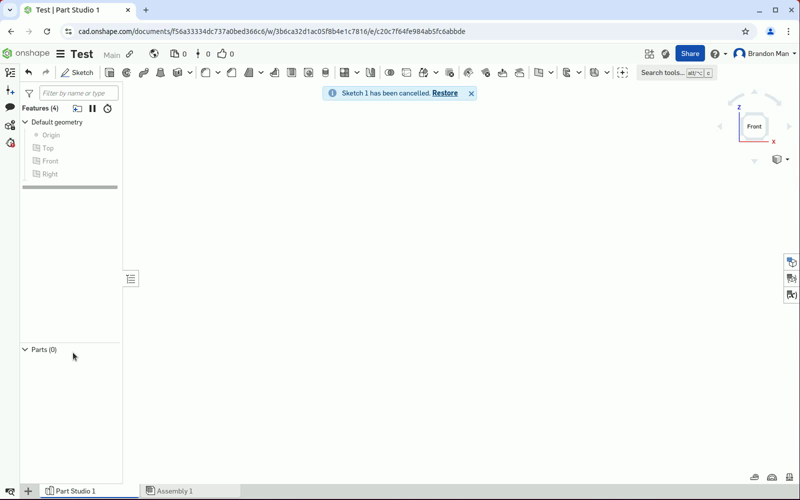
key_up(shift)
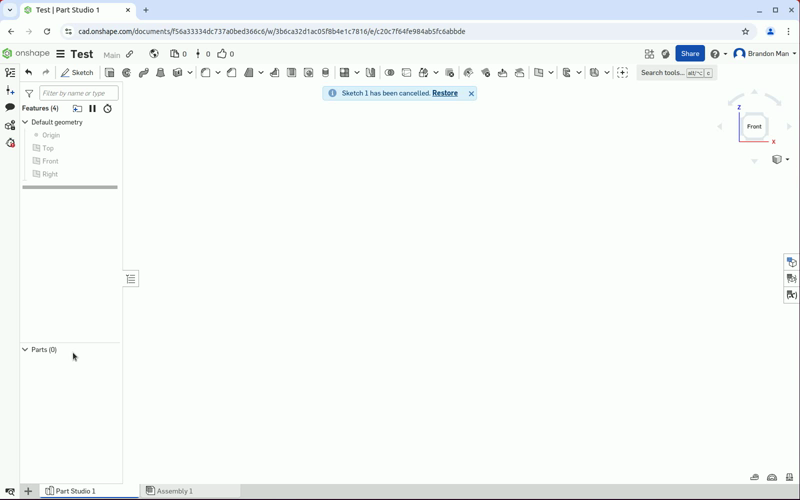
key(space)
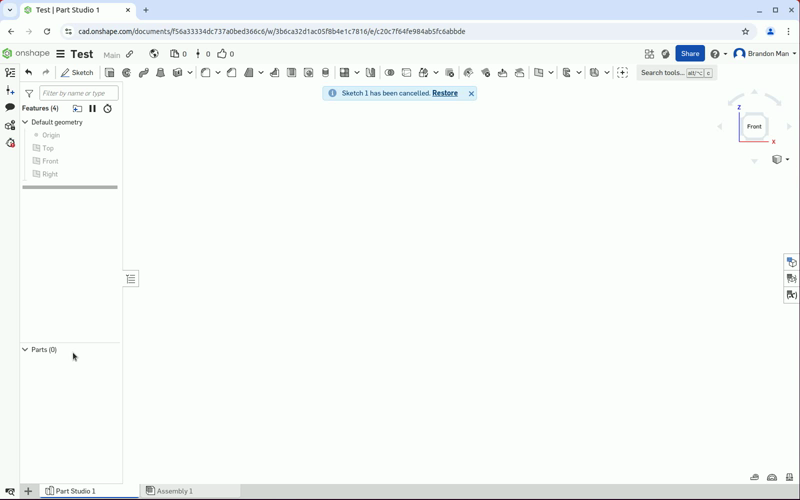
key_down(shift)
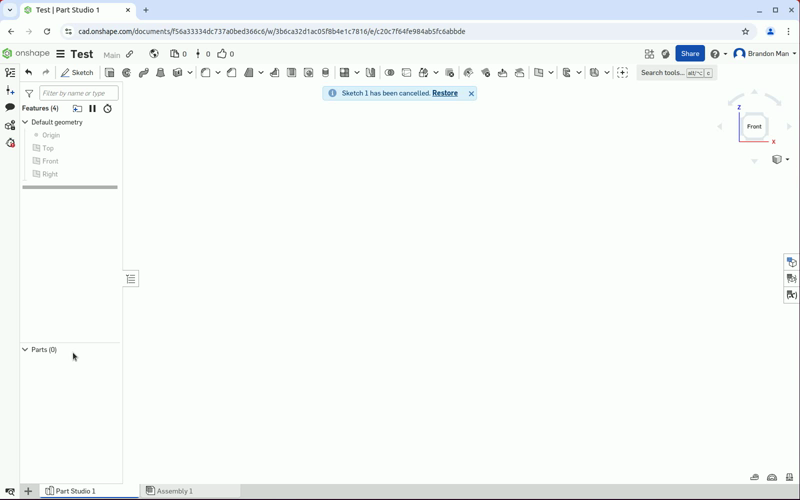
key(left)
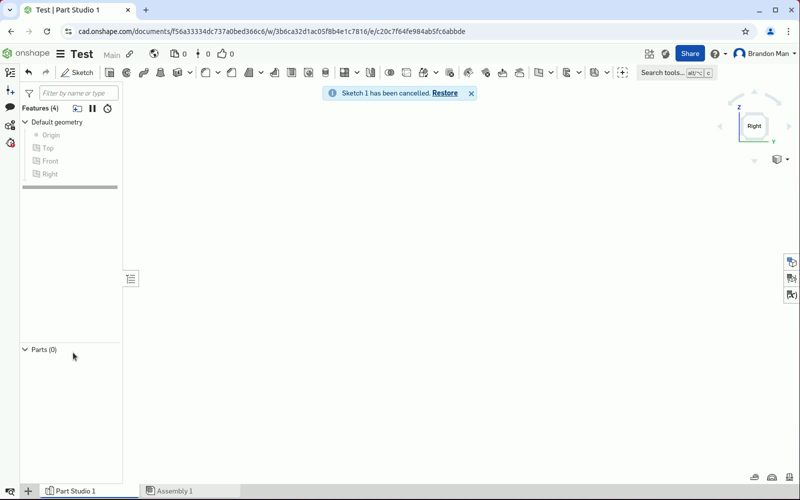
key_up(shift)
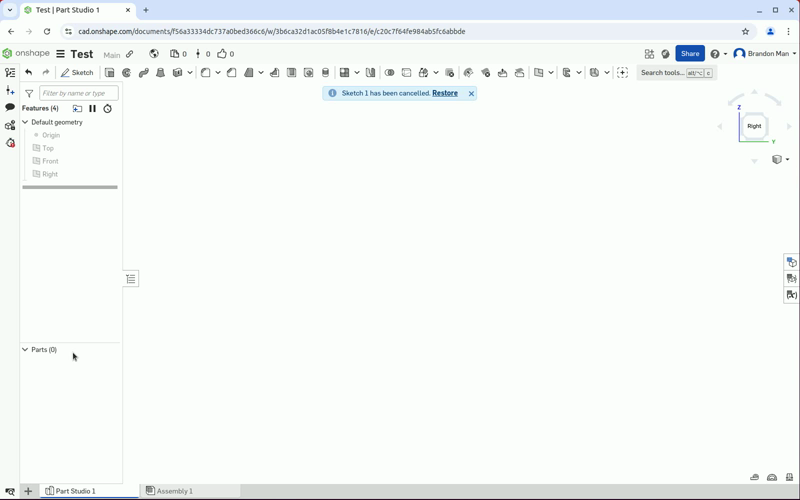
mouse_move(73, 352)
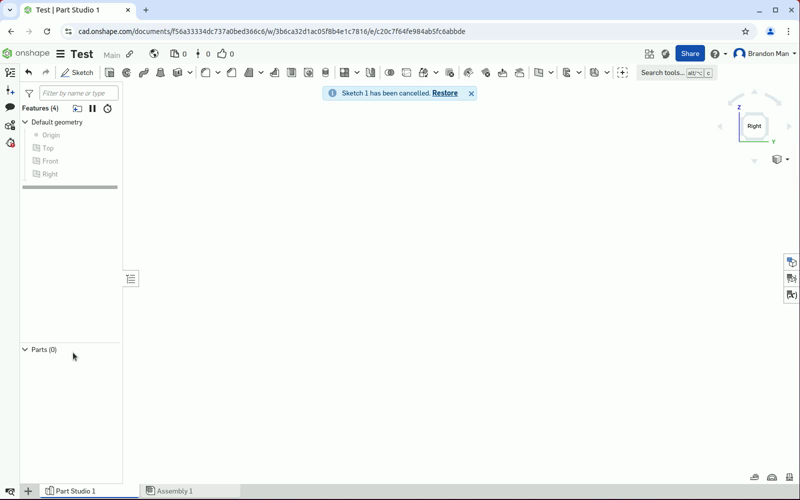
key(shift+y)
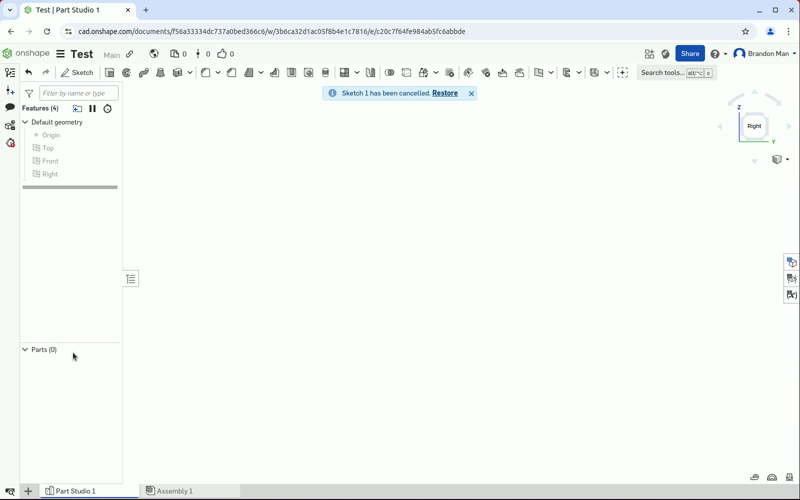
key(shift+s)
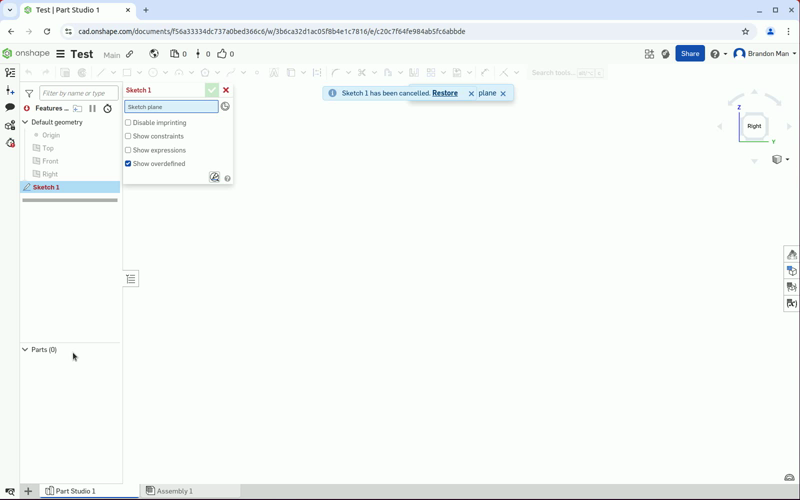
mouse_move(73, 176)
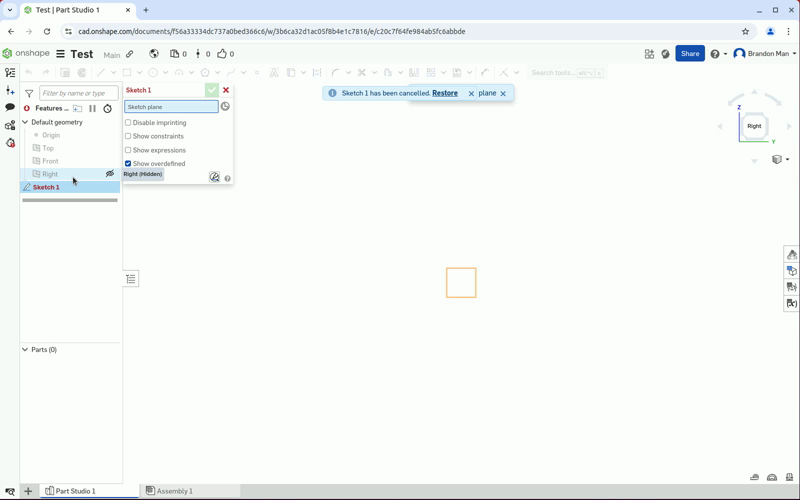
click(73, 176)
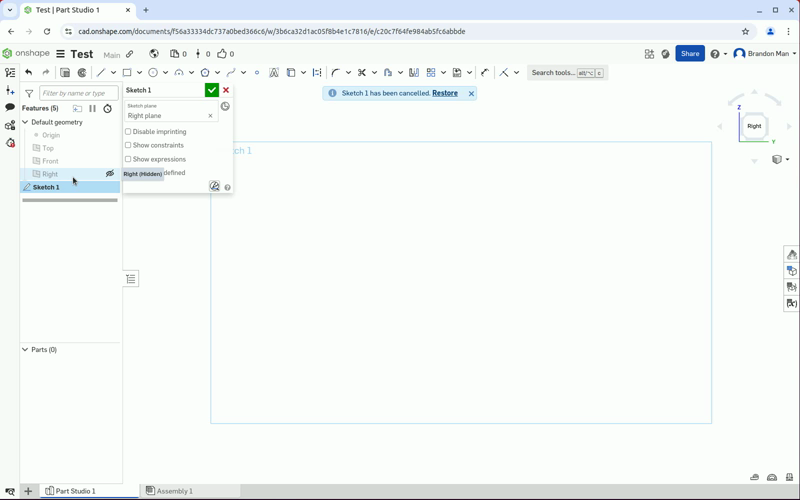
mouse_move(73, 352)
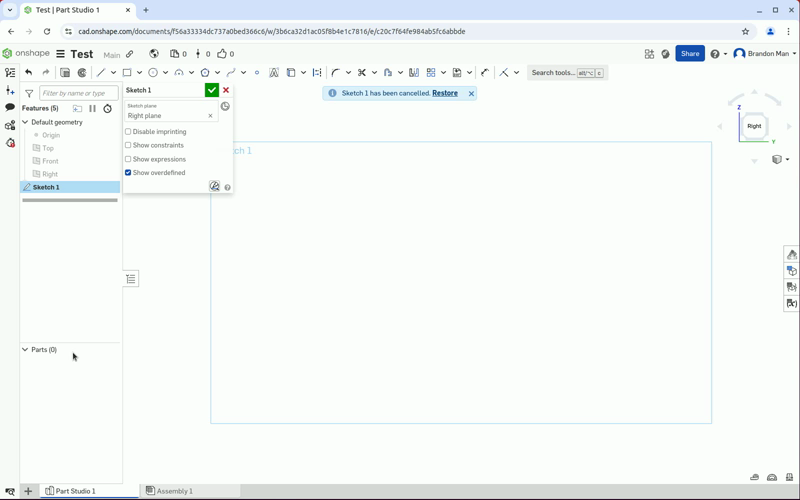
key(y)
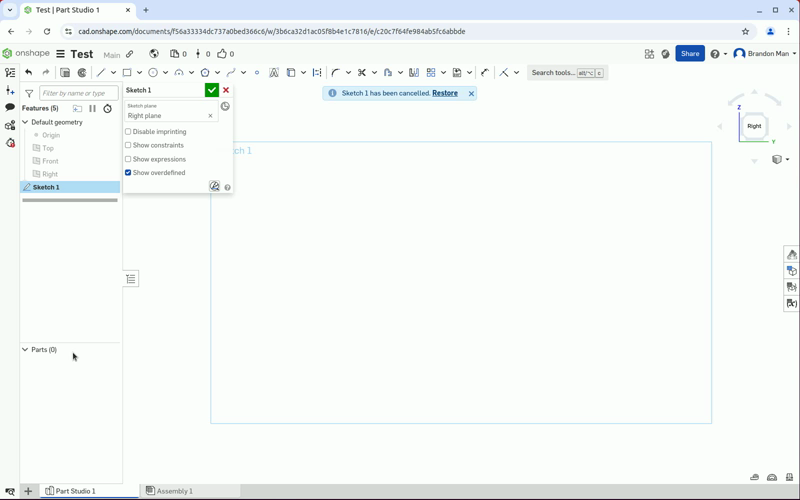
key(c)
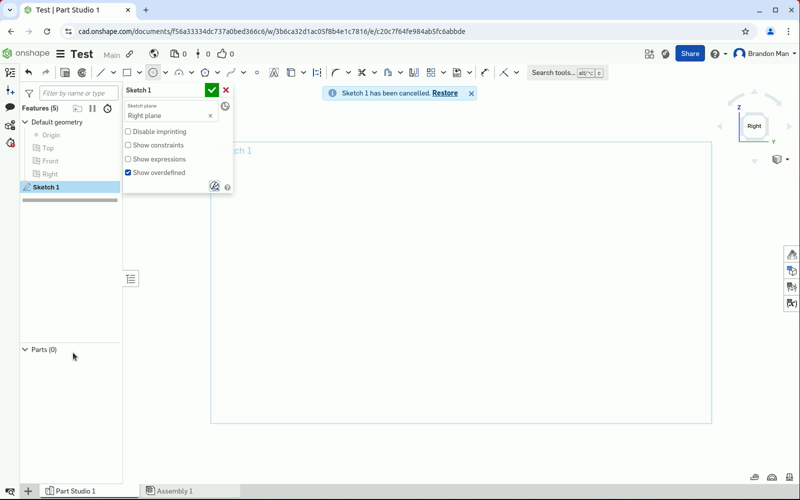
key_down(shift)
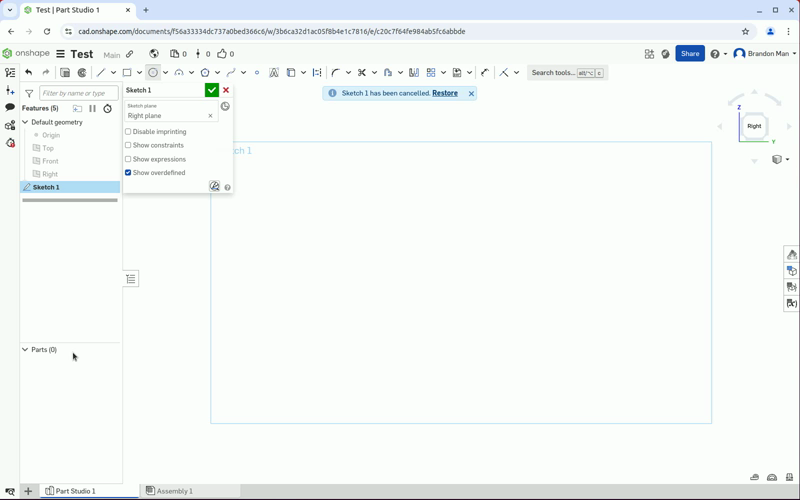
mouse_move(460, 282)
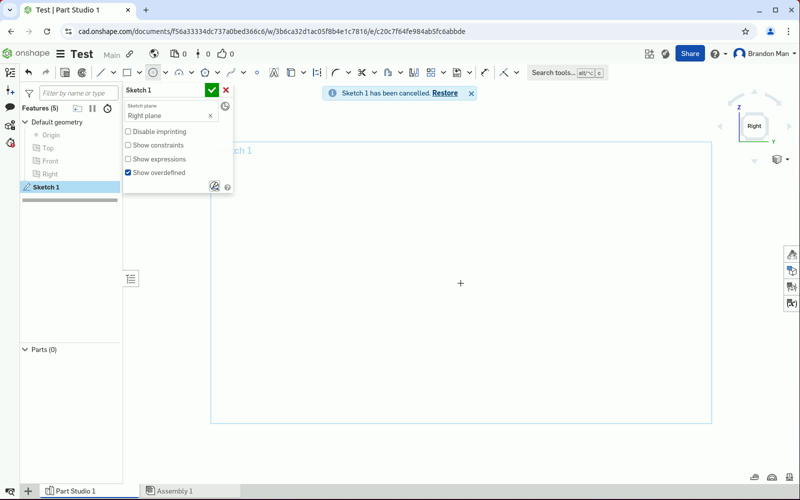
click(460, 282)
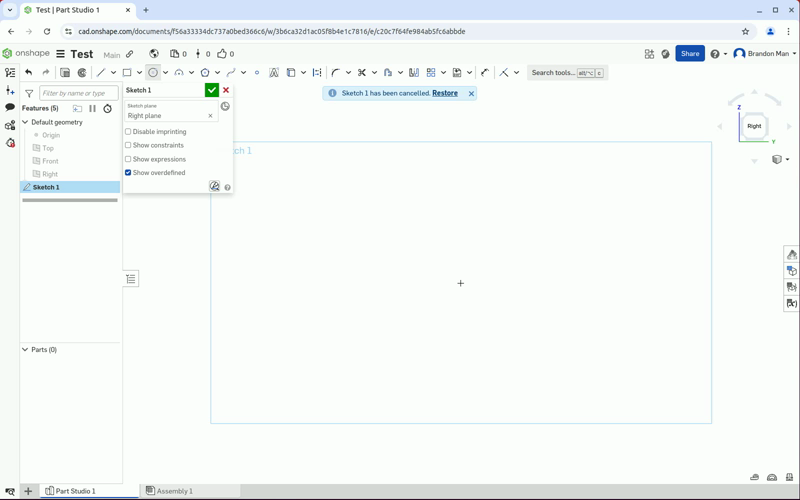
key_up(shift)
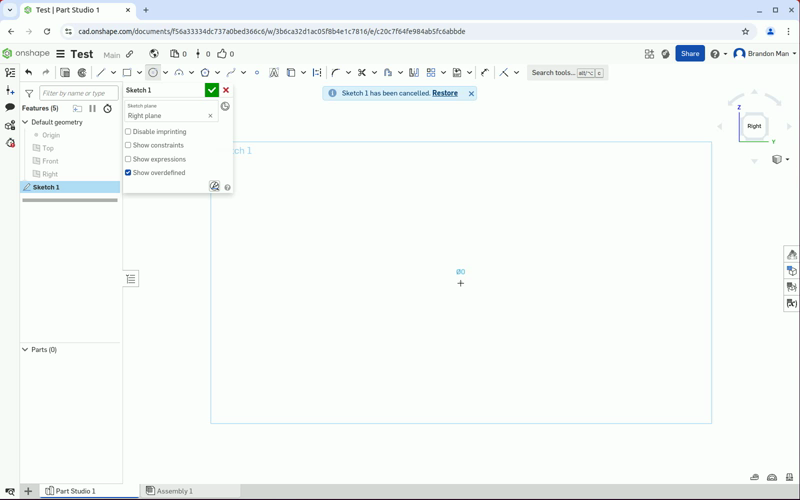
mouse_move(473, 282)
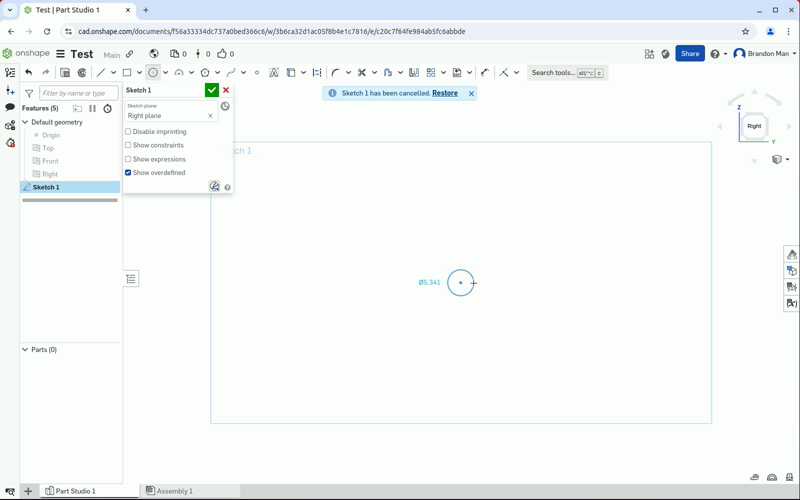
click(473, 282)
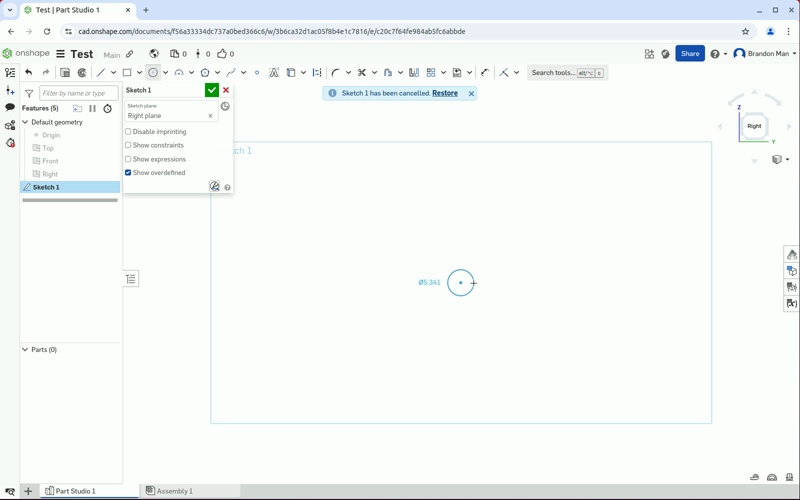
key(esc)
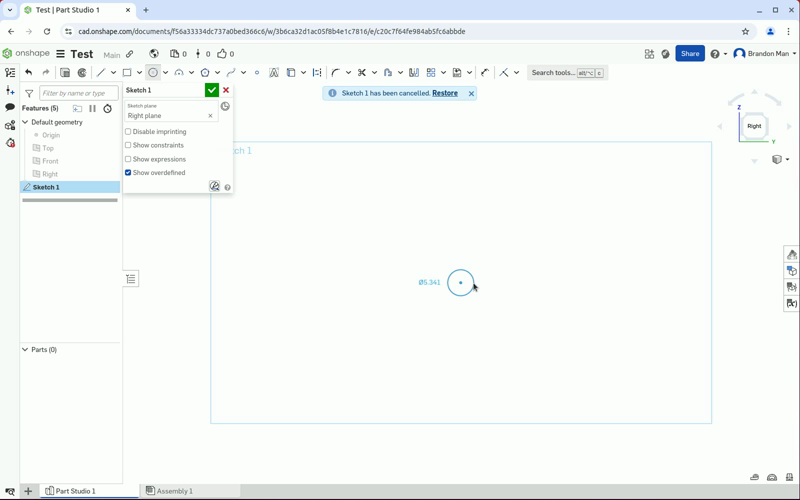
mouse_move(462, 295)
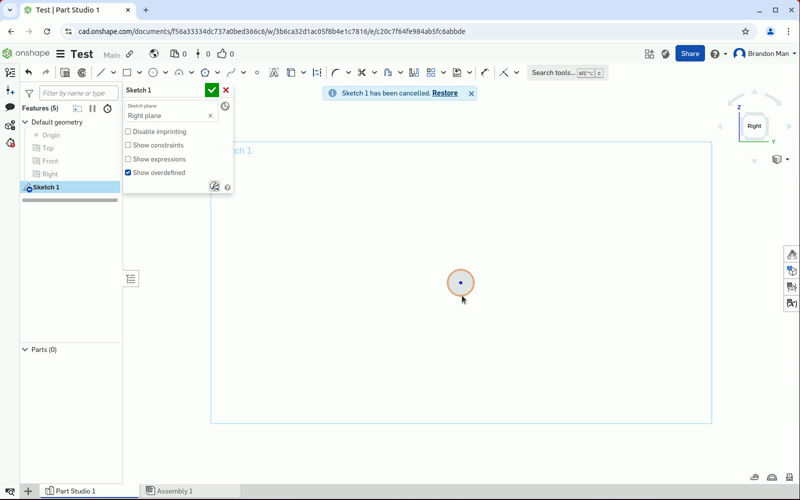
scroll(6)
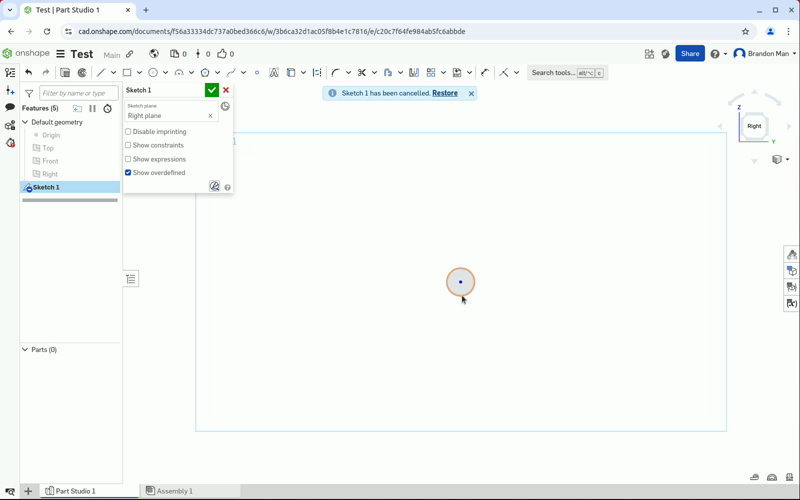
scroll(6)
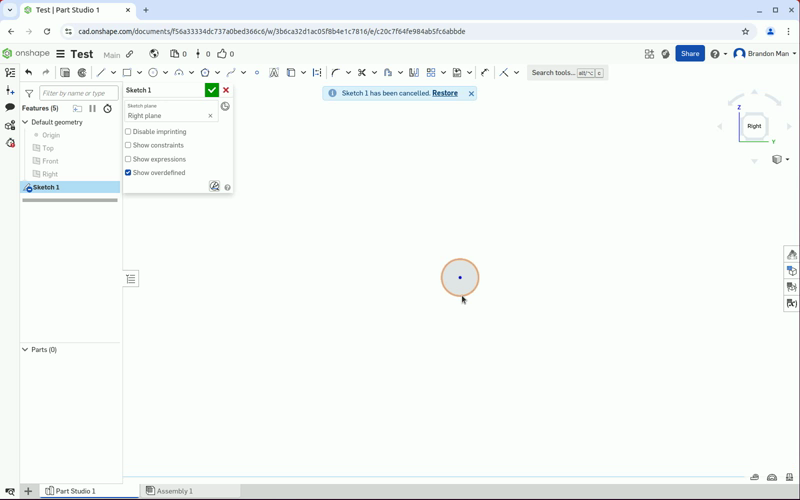
scroll(6)
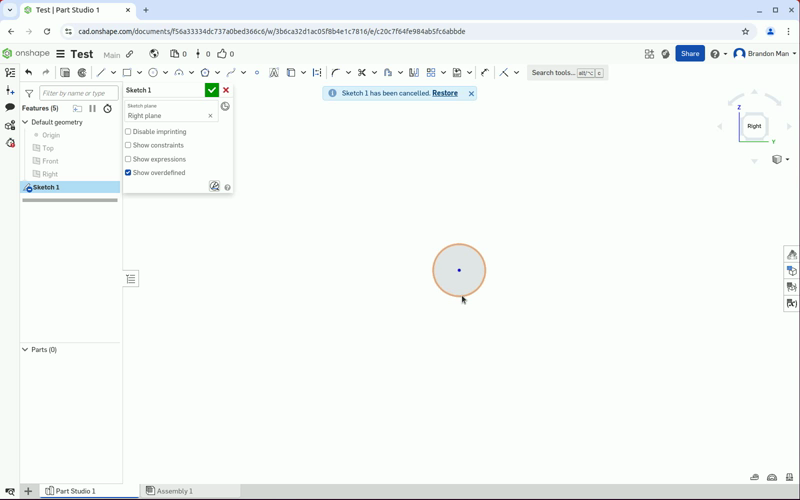
scroll(6)
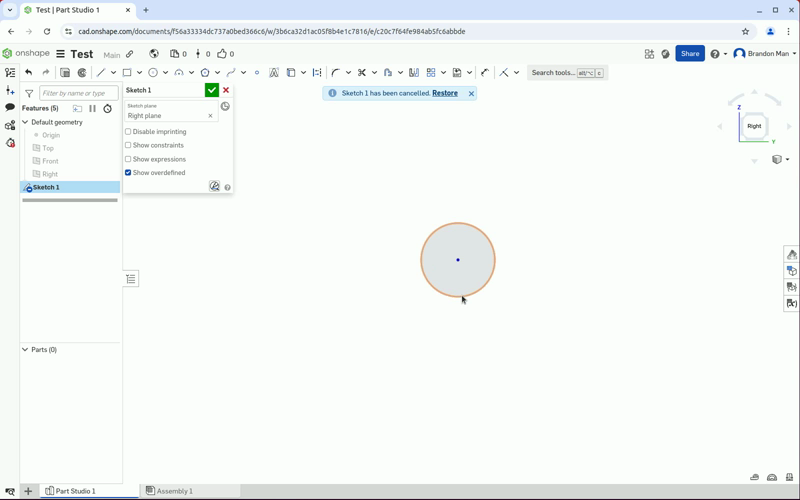
scroll(6)
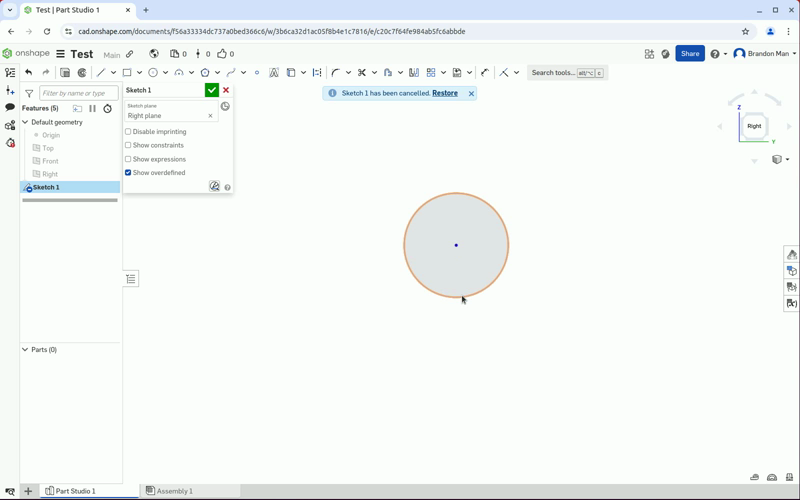
scroll(6)
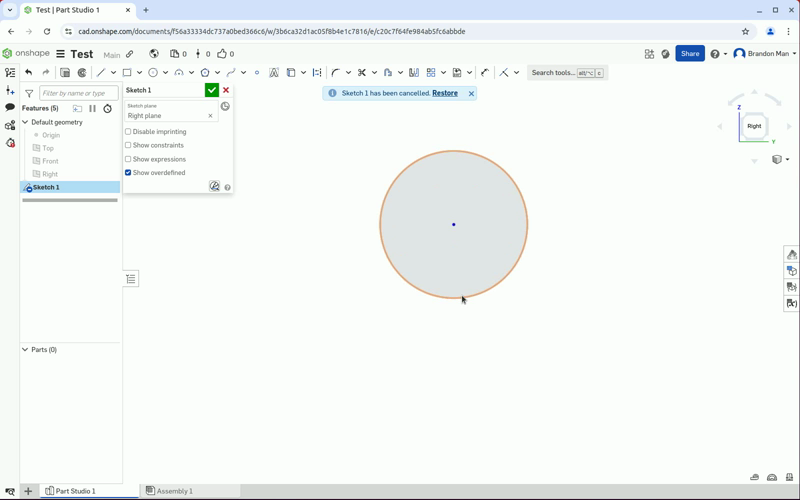
scroll(6)
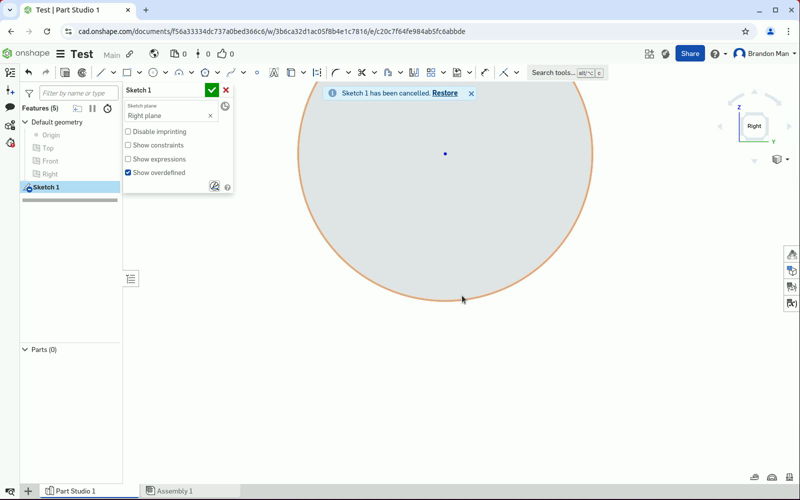
click(462, 295)
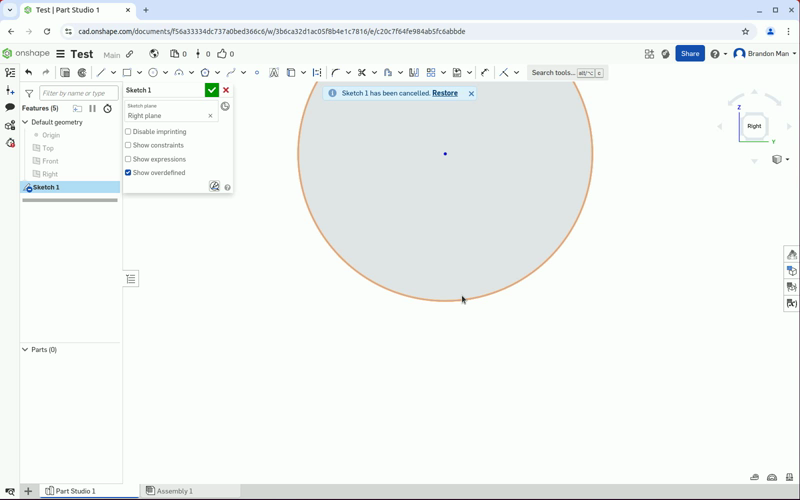
scroll(-6)
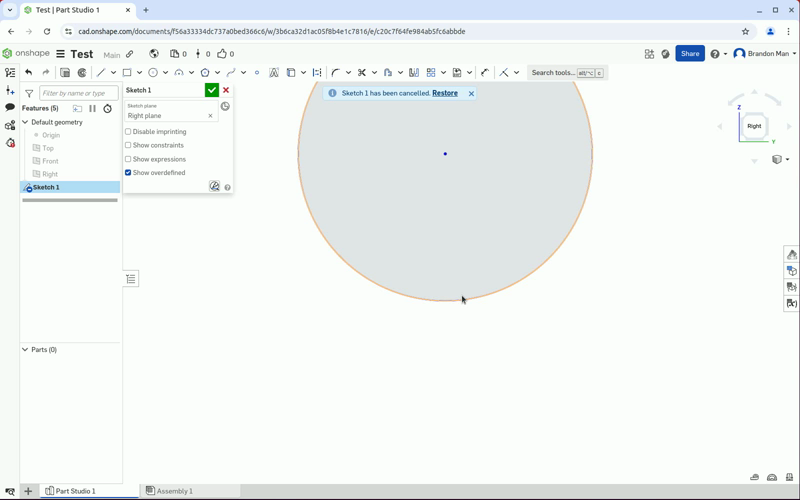
scroll(-6)
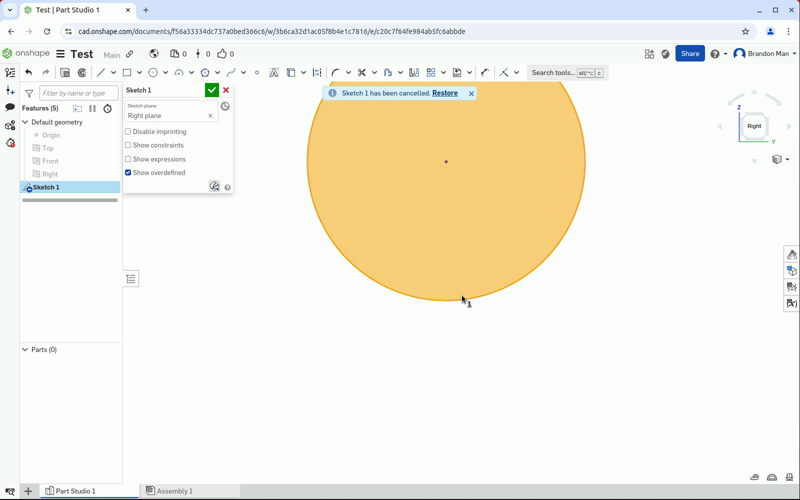
scroll(-6)
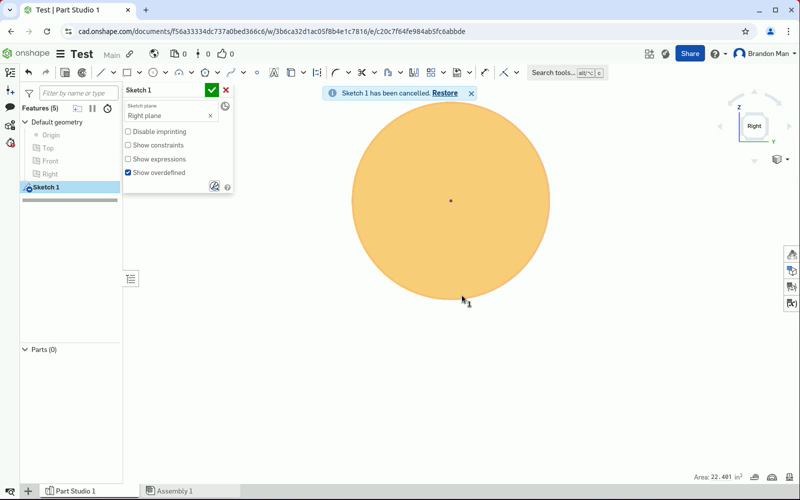
scroll(-6)
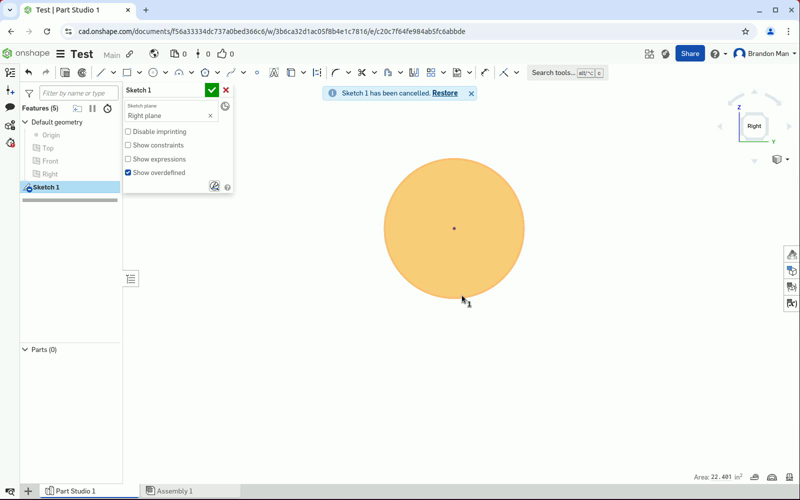
scroll(-6)
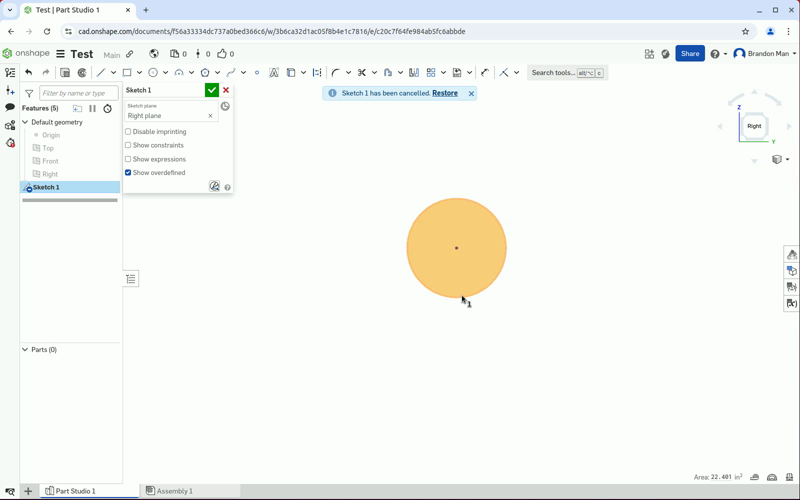
scroll(-6)
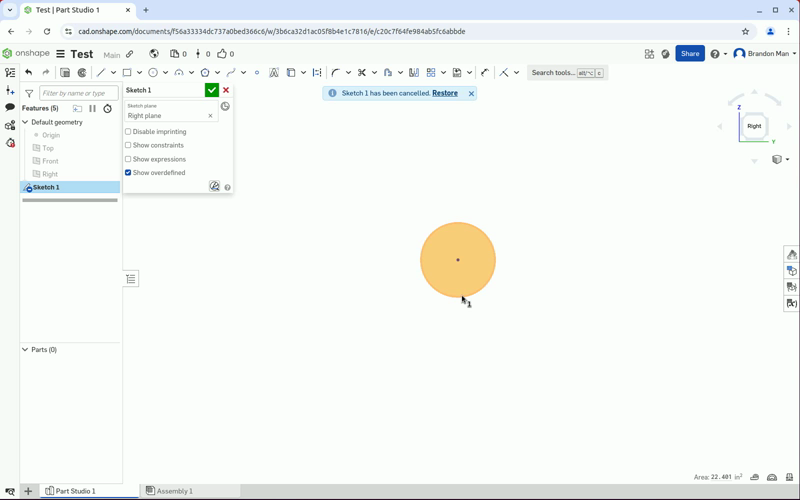
scroll(-6)
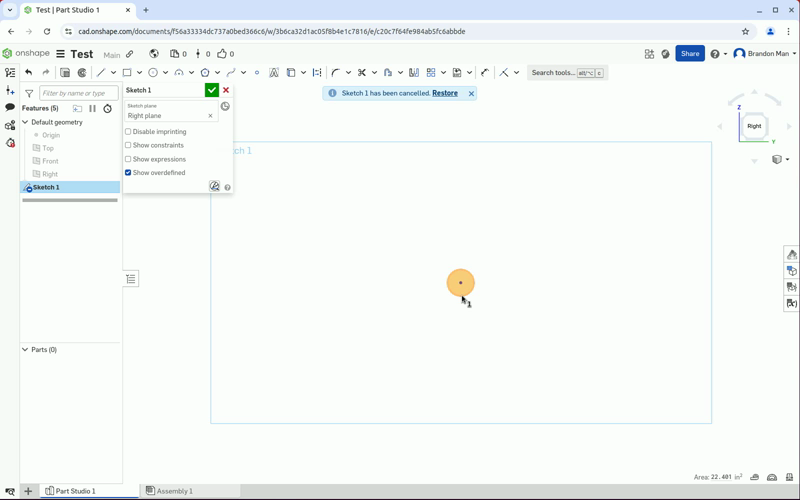
mouse_move(73, 352)
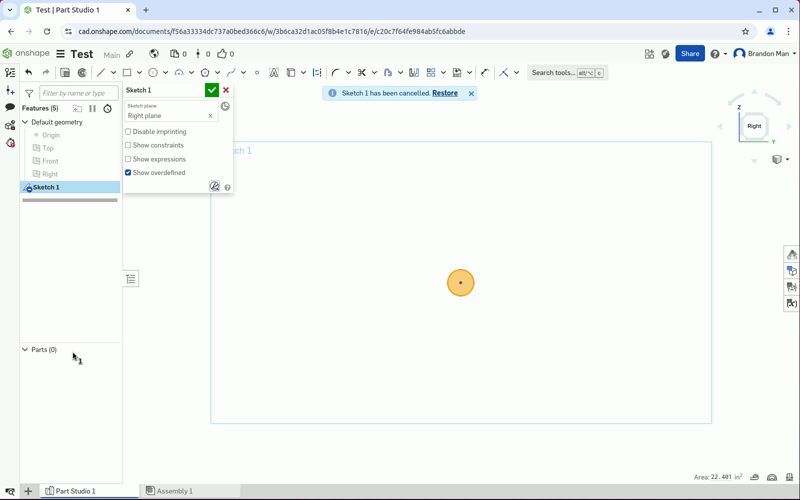
key(shift+y)
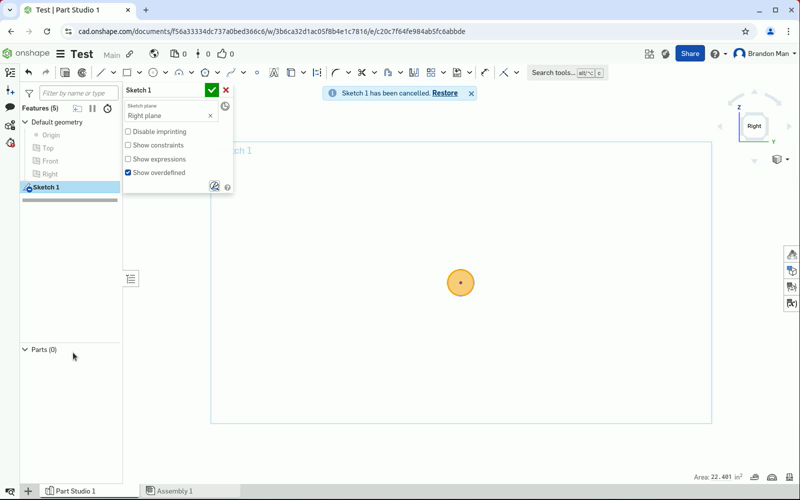
key(shift+e)
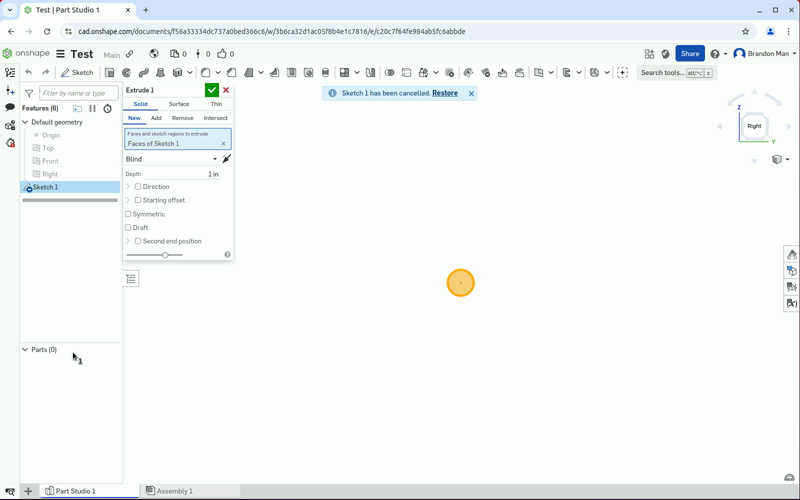
mouse_move(143, 106)
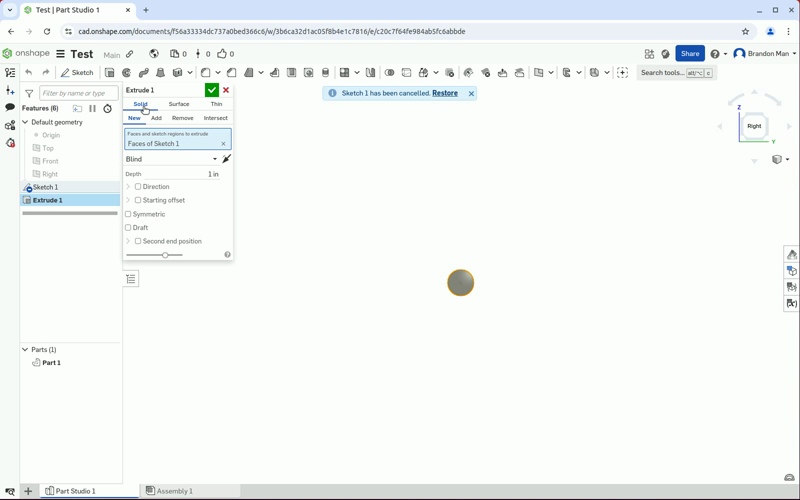
click(143, 106)
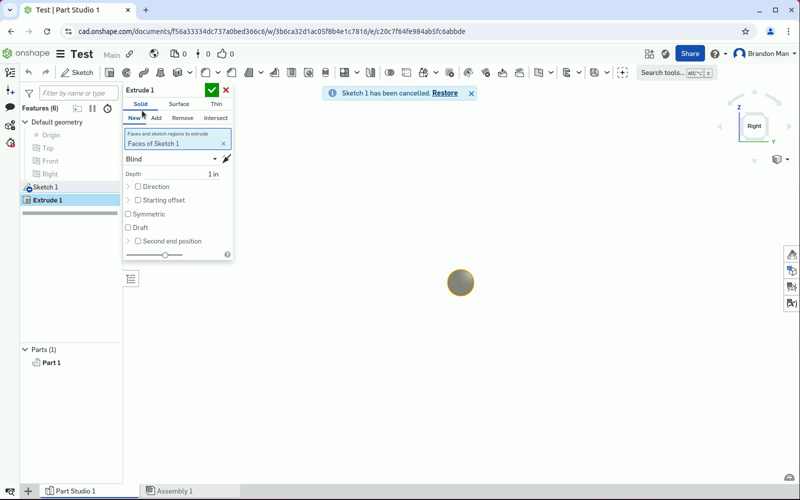
mouse_move(137, 120)
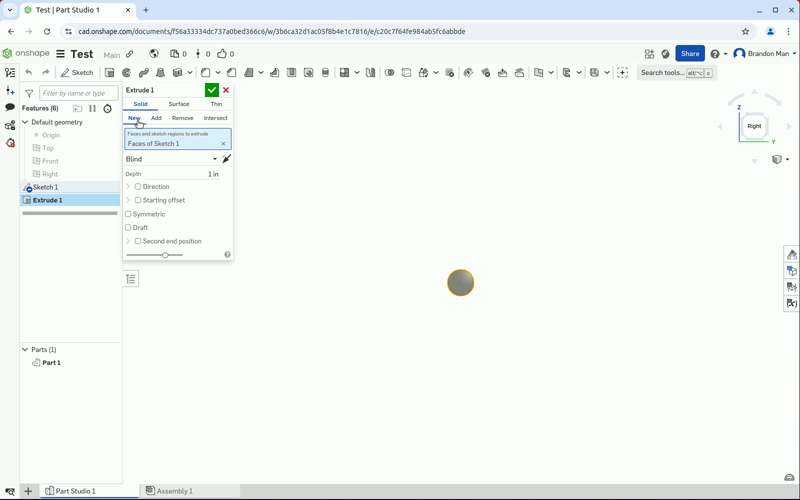
click(137, 120)
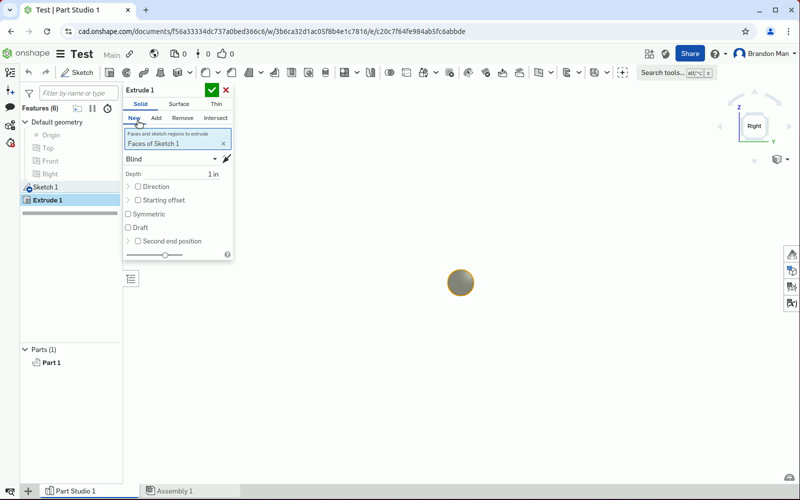
key(tab, 4)
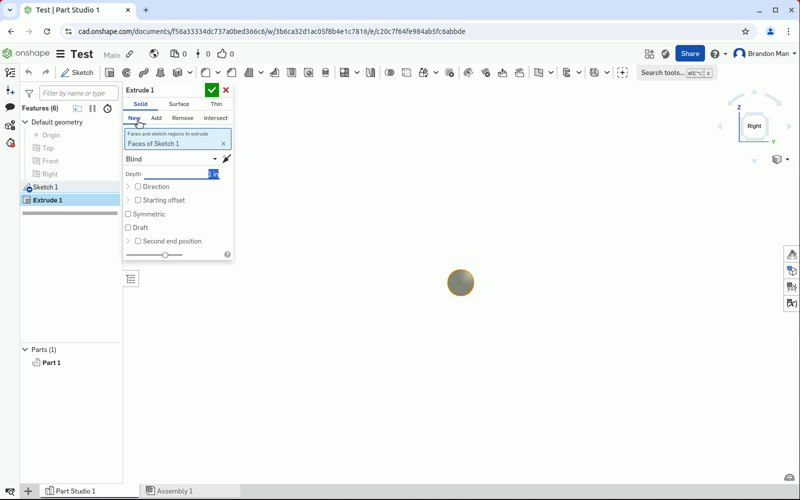
text(5.055)
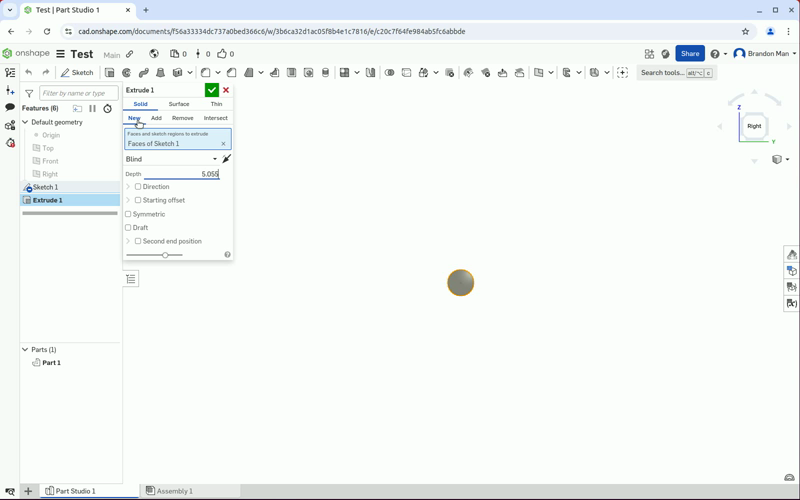
key(enter)
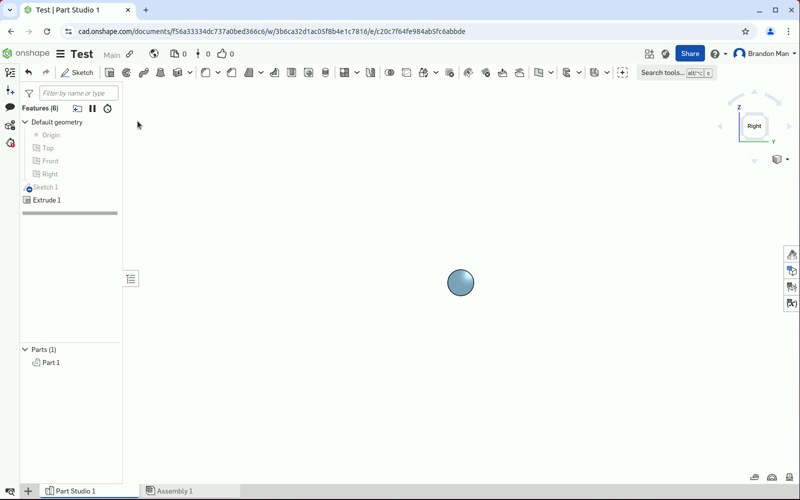
key(shift+h)
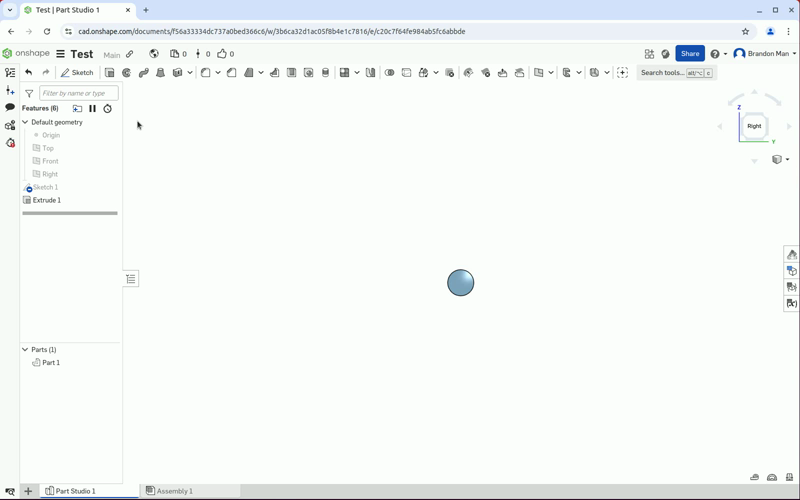
key(shift+h)
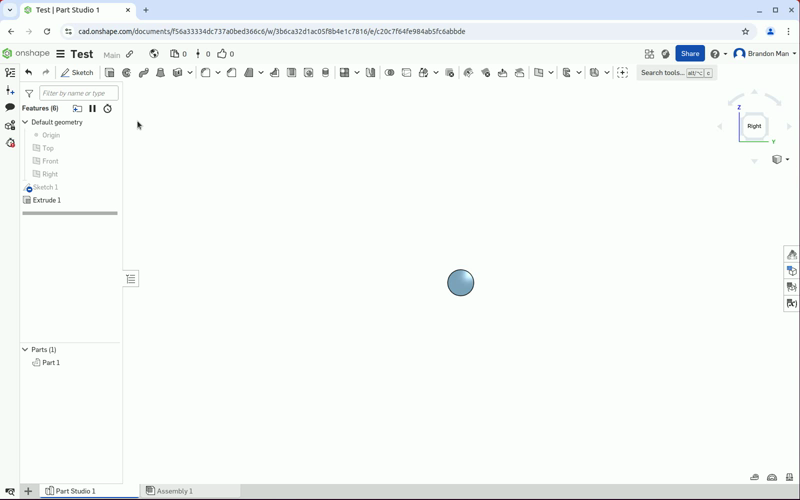
mouse_move(73, 189)
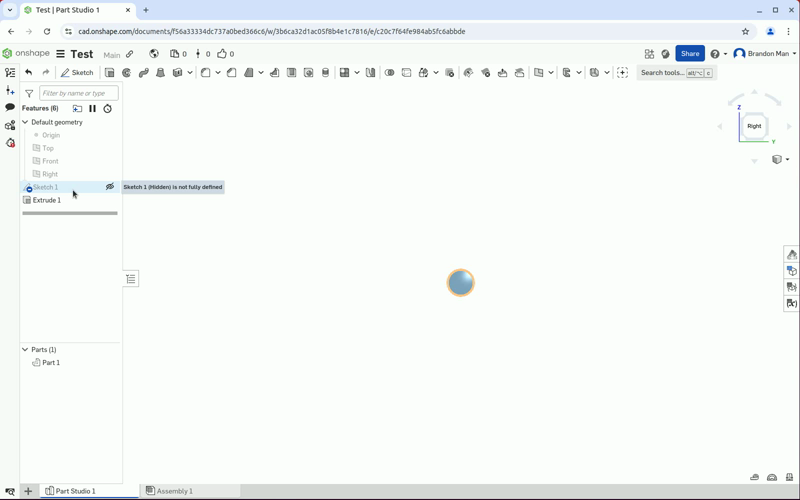
click(73, 189)
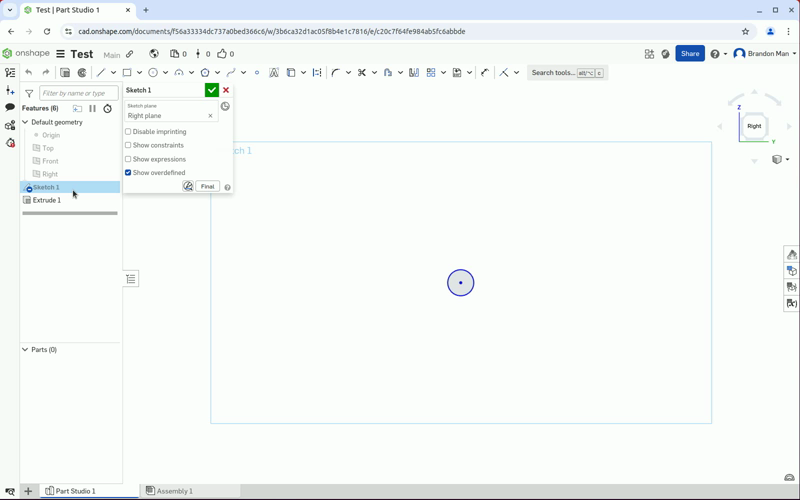
mouse_move(229, 92)
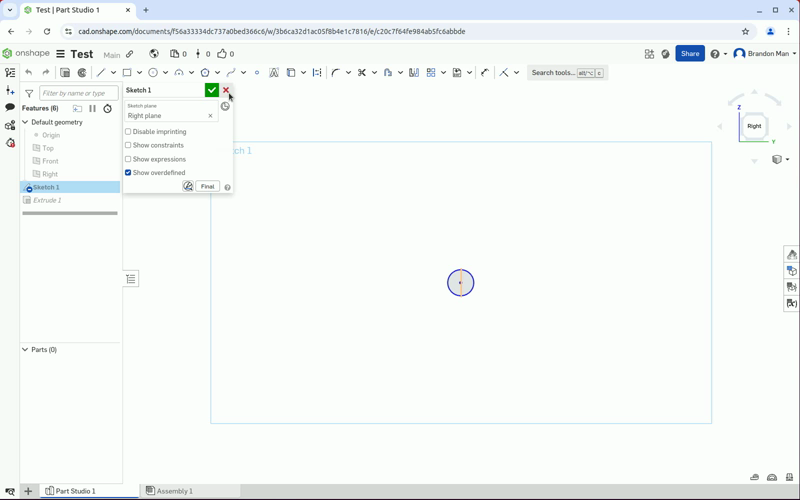
click(229, 92)
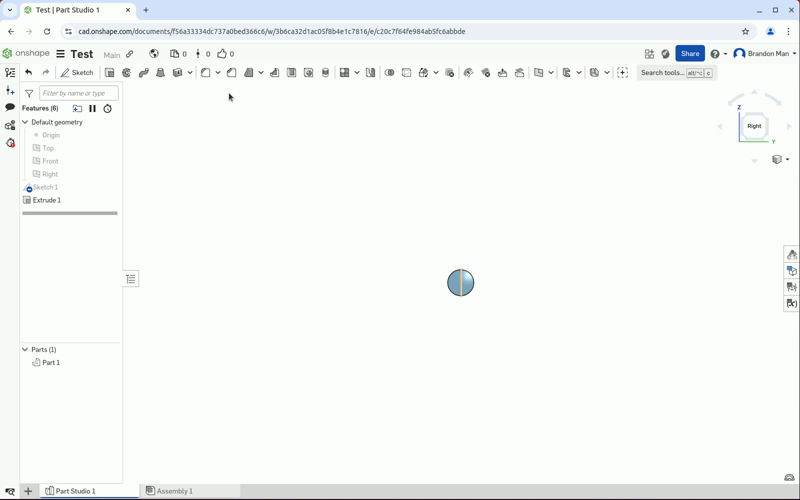
mouse_move(541, 75)
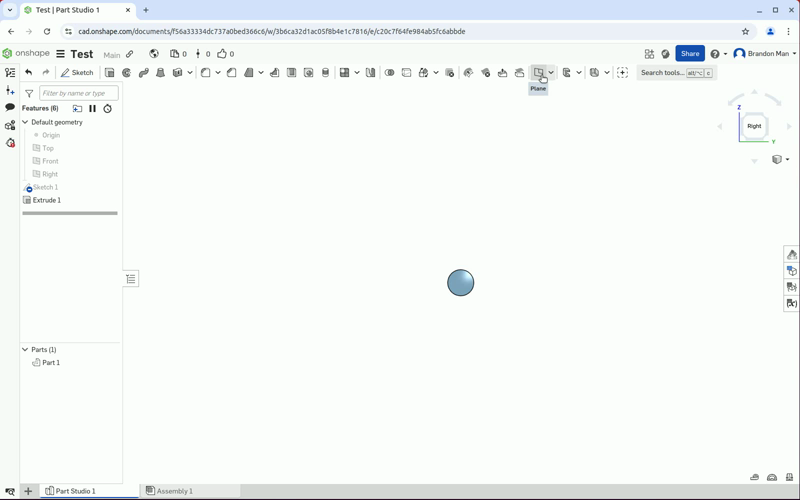
click(541, 75)
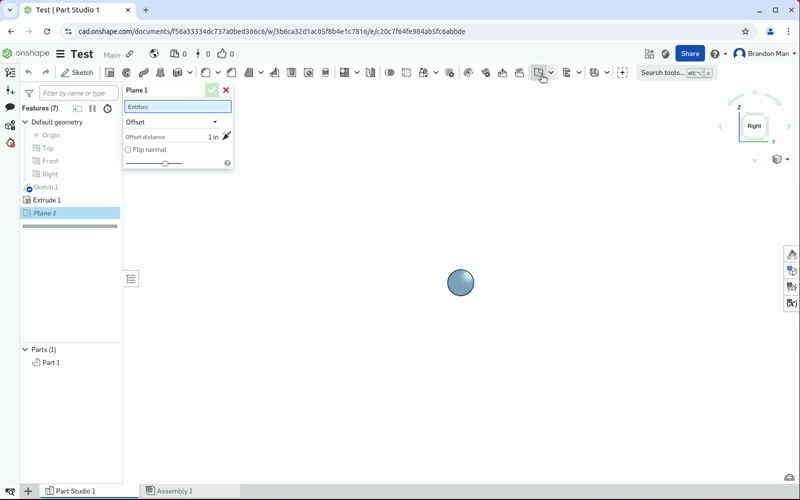
mouse_move(73, 176)
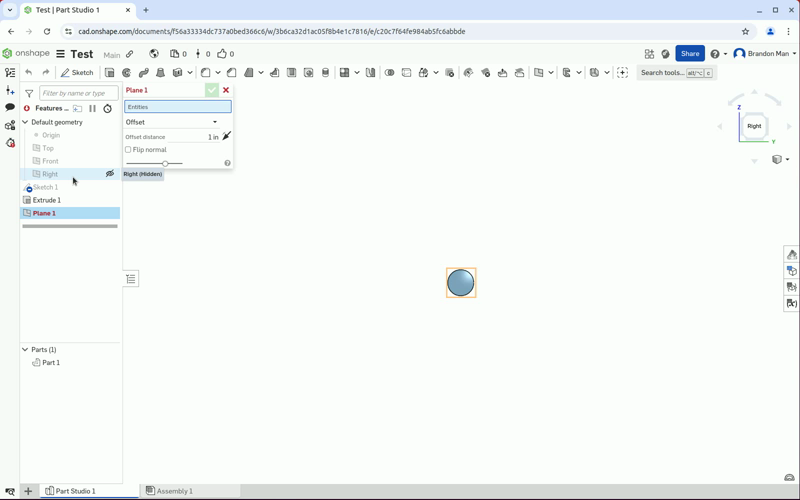
click(73, 176)
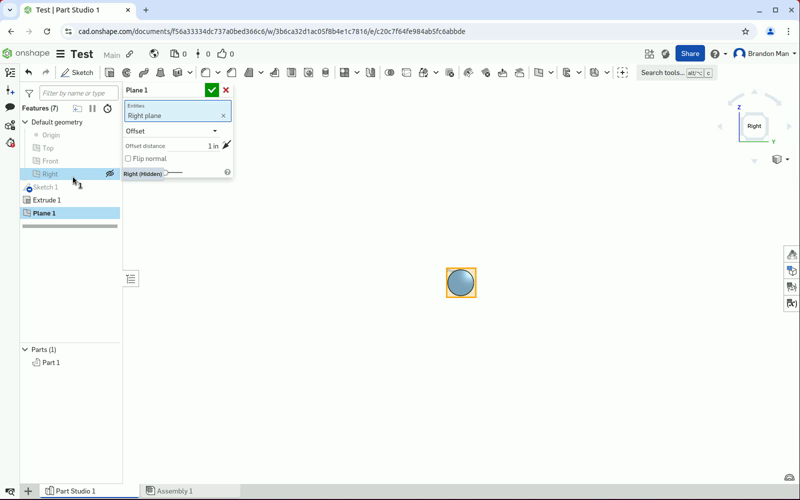
key(tab, 2)
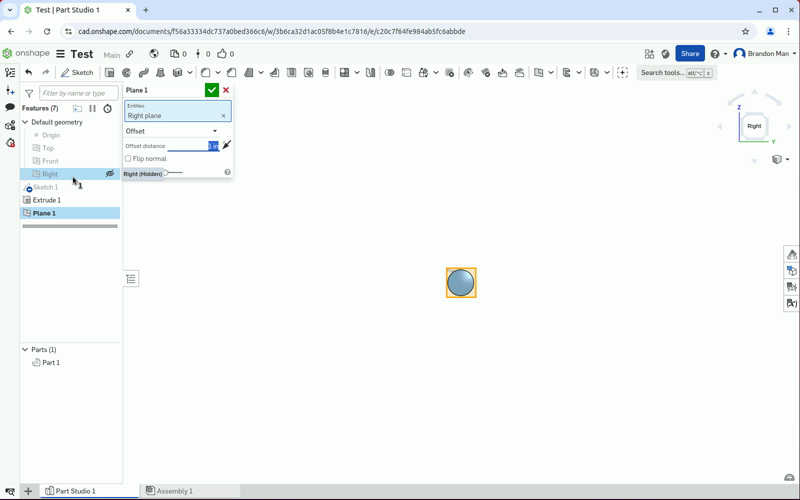
text(5.053)
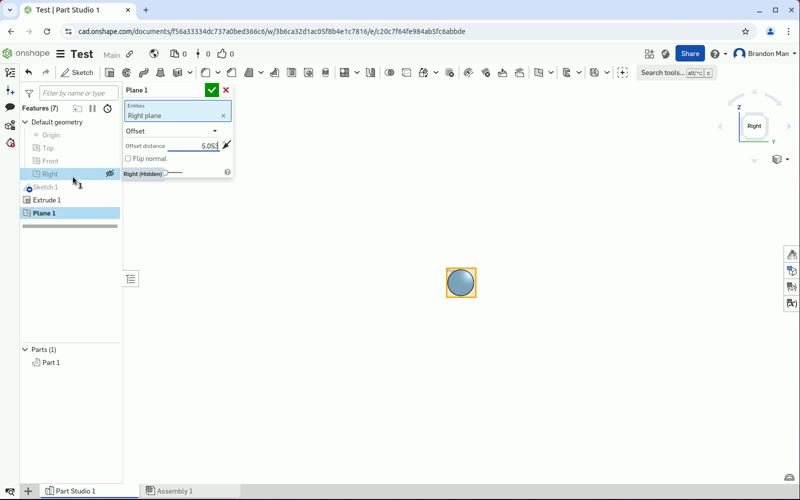
key(enter, 2)
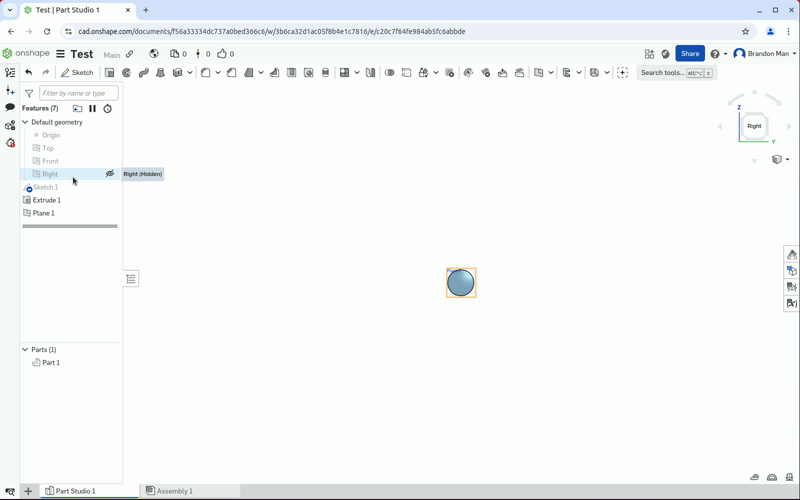
key(shift+s)
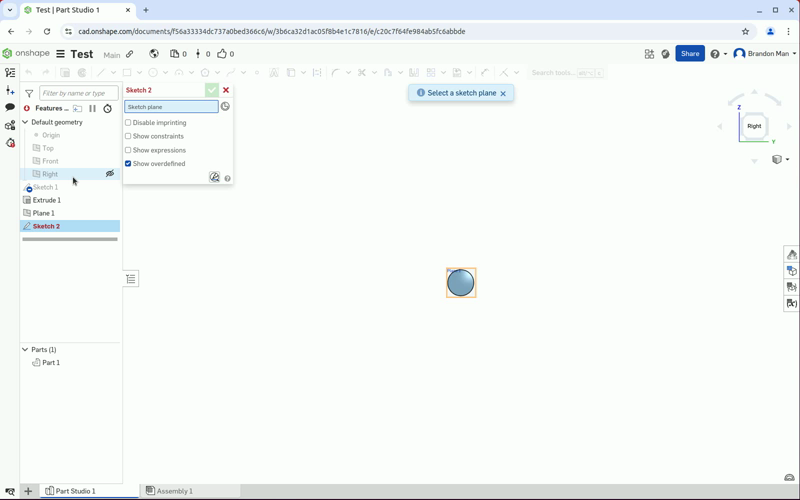
mouse_move(73, 215)
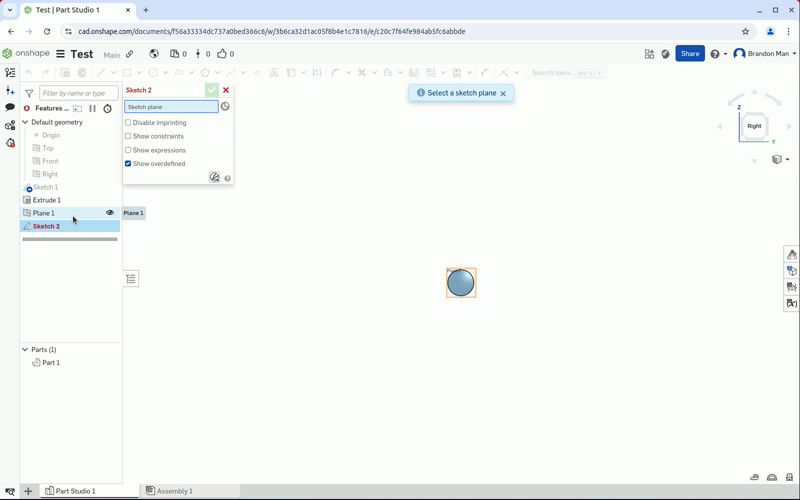
click(73, 215)
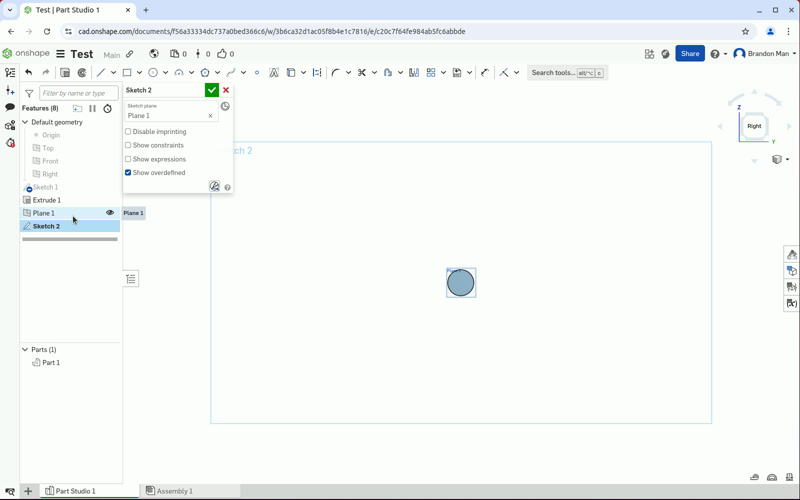
mouse_move(73, 352)
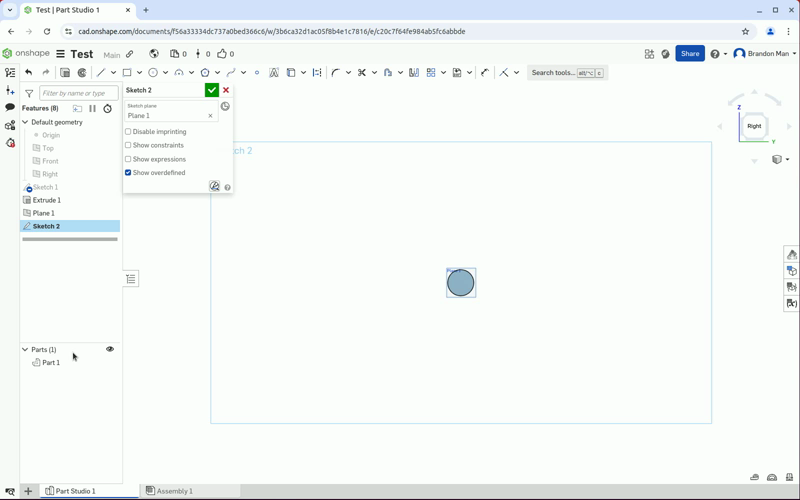
key(y)
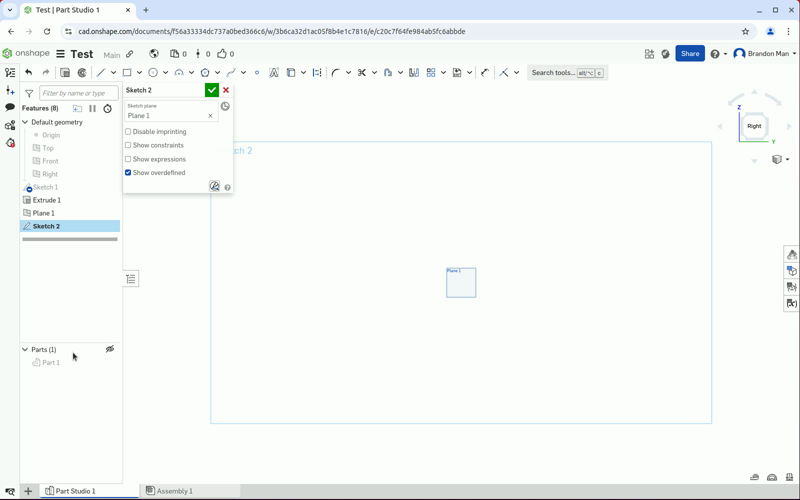
key(c)
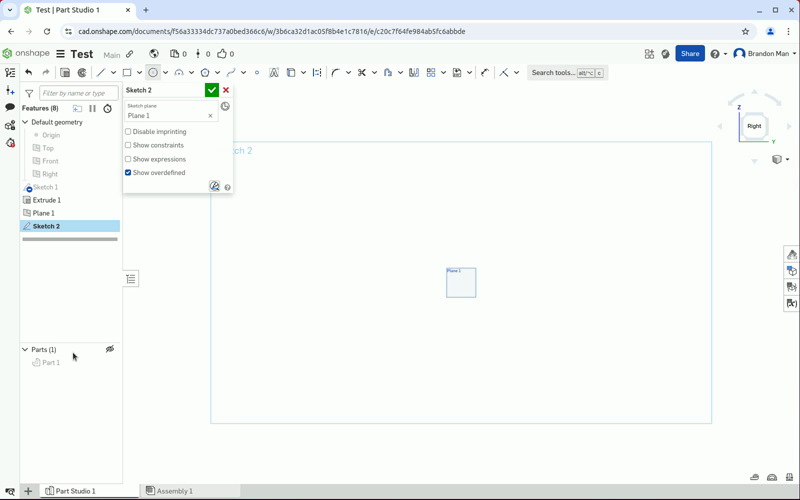
key_down(shift)
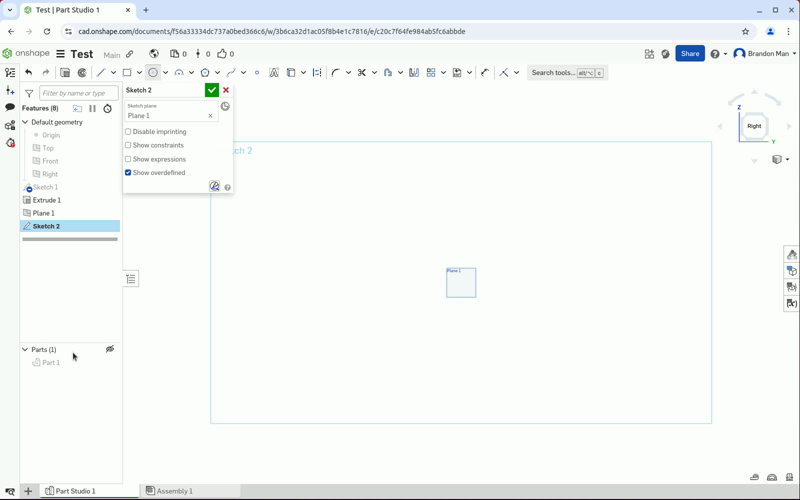
mouse_move(461, 282)
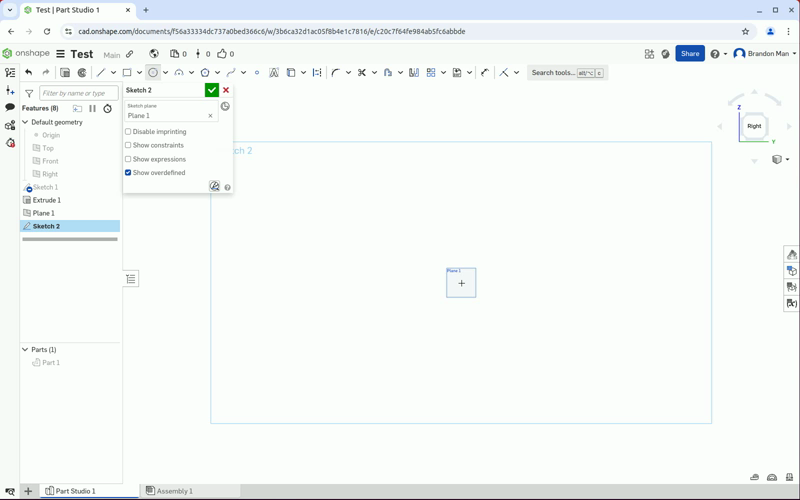
click(461, 282)
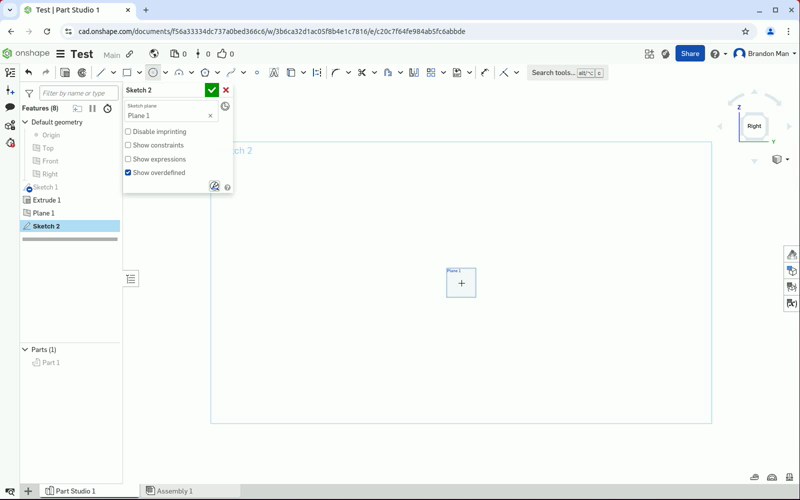
key_up(shift)
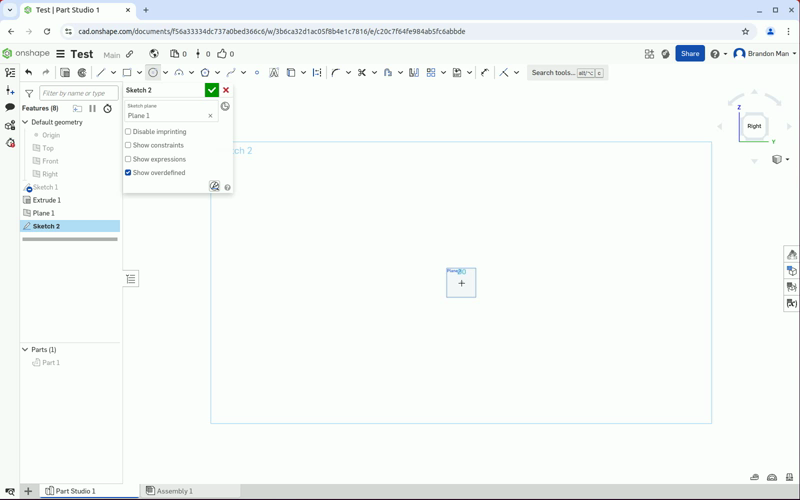
mouse_move(470, 282)
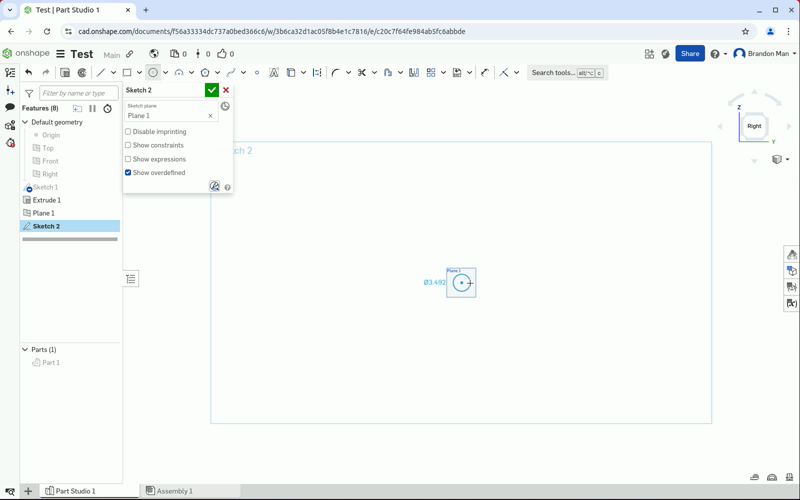
click(470, 282)
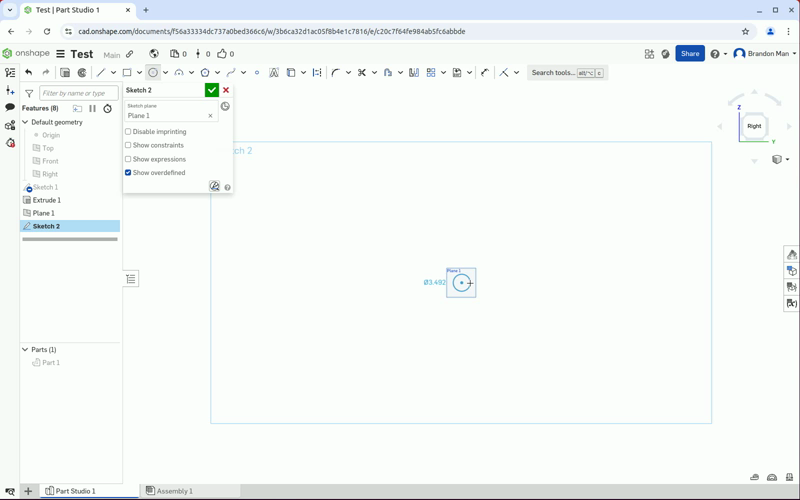
key(esc)
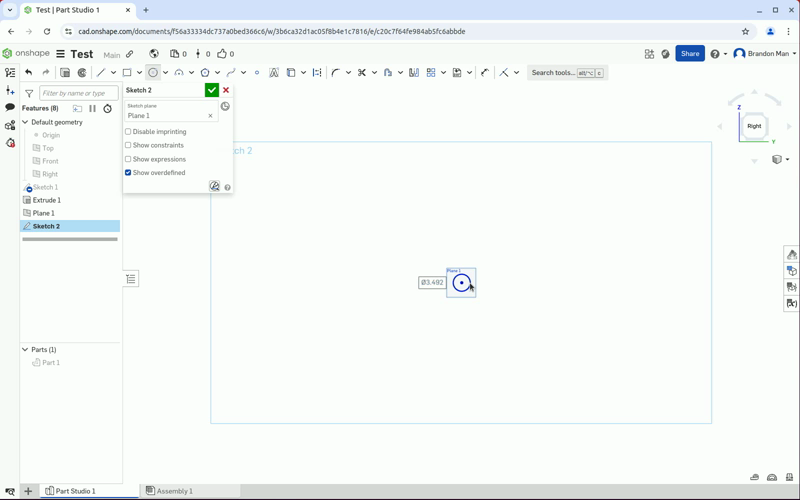
mouse_move(463, 286)
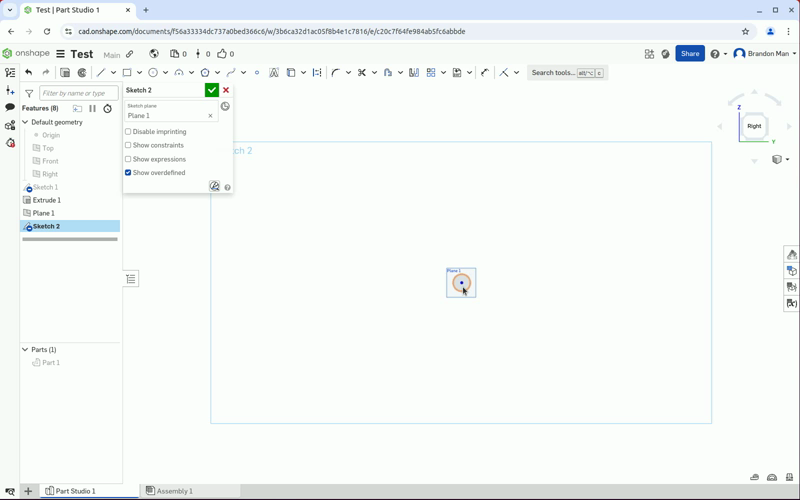
scroll(6)
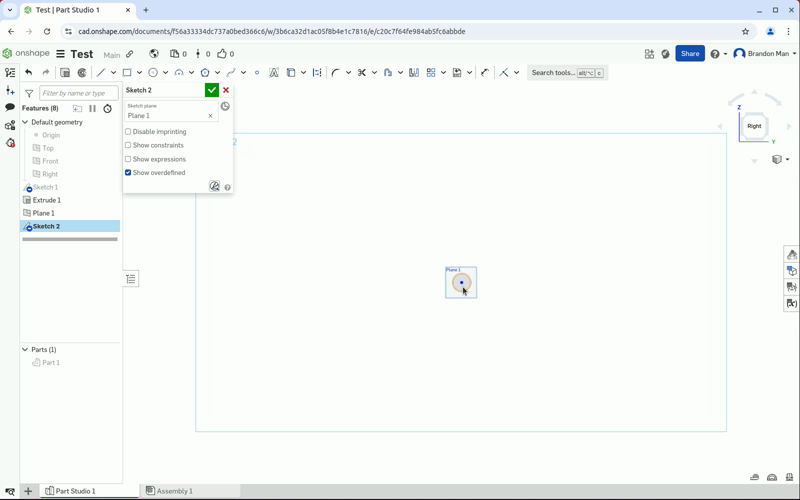
scroll(6)
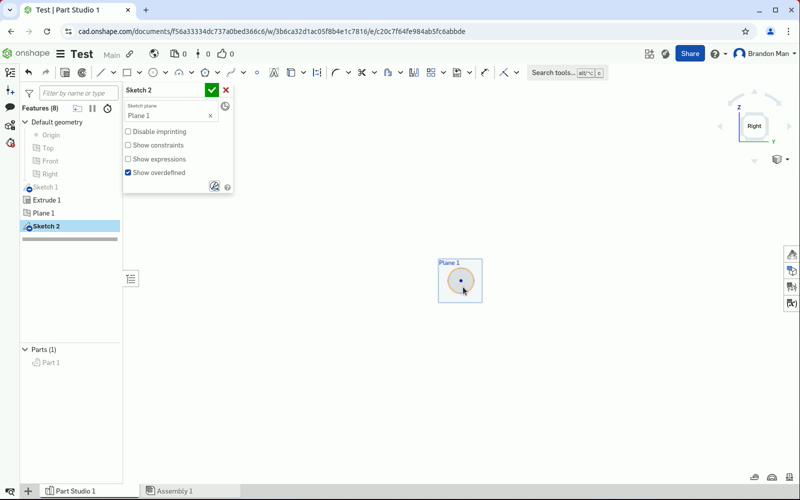
scroll(6)
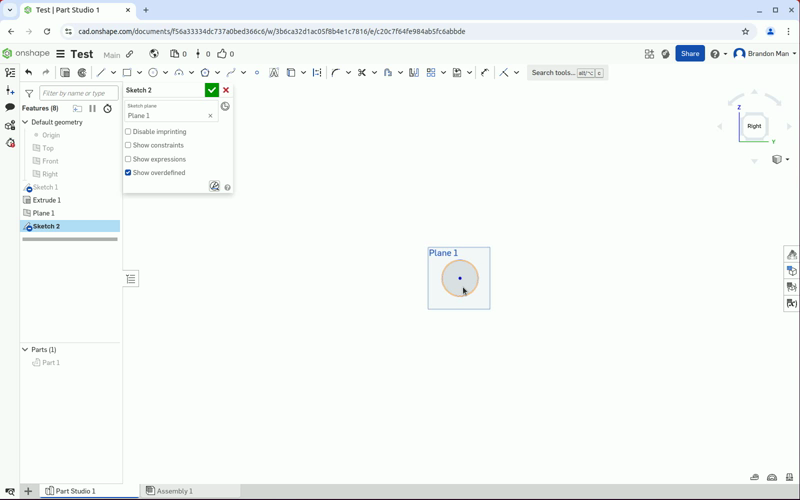
scroll(6)
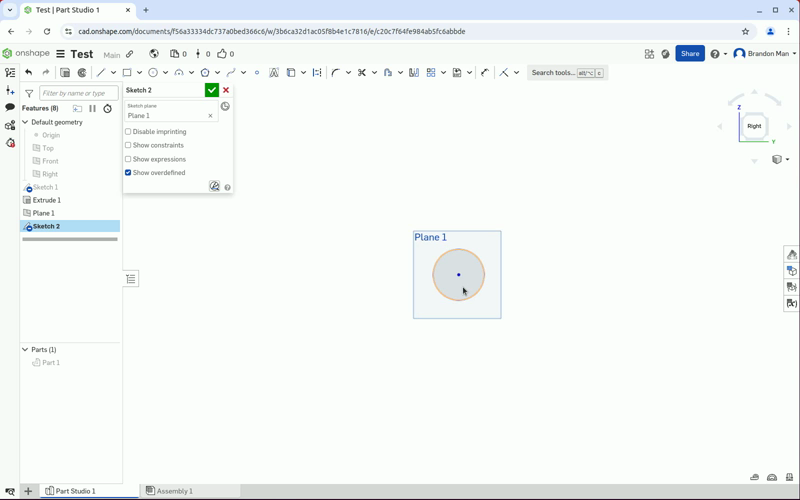
scroll(6)
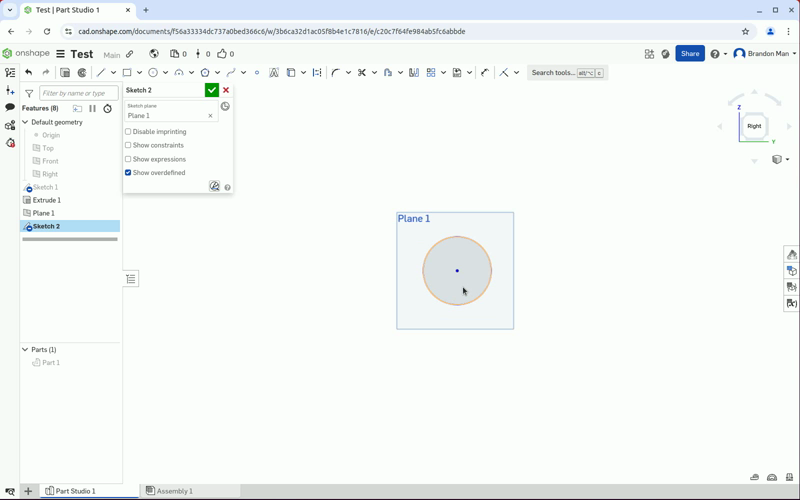
scroll(6)
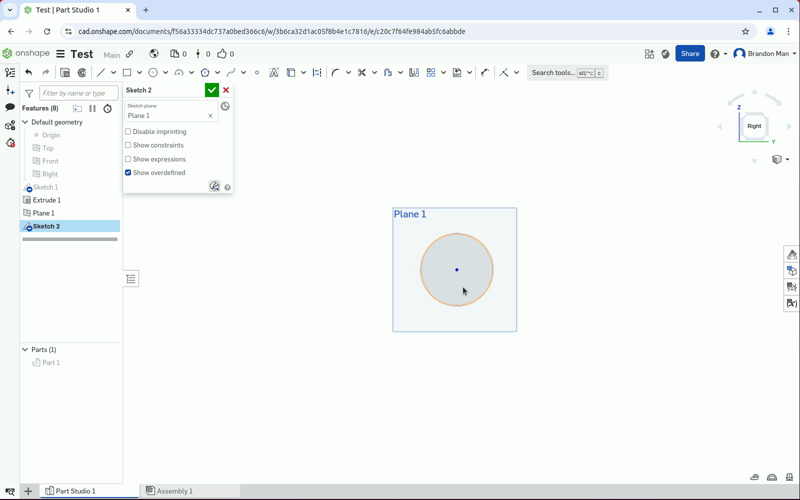
scroll(6)
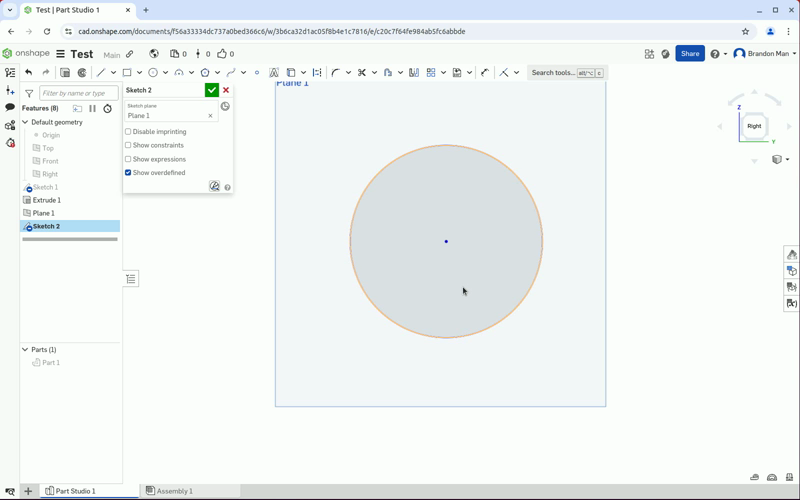
click(463, 286)
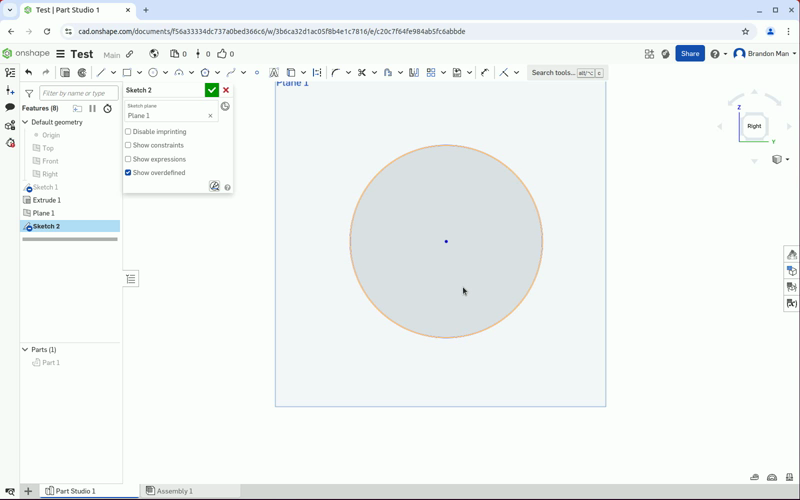
scroll(-6)
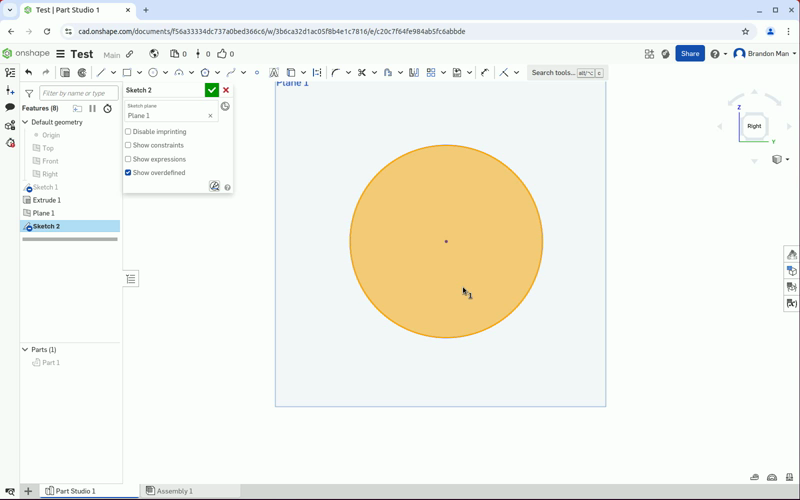
scroll(-6)
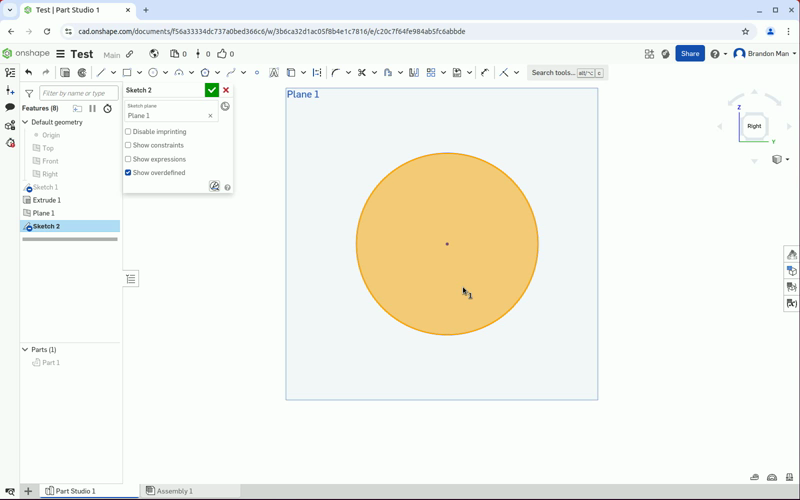
scroll(-6)
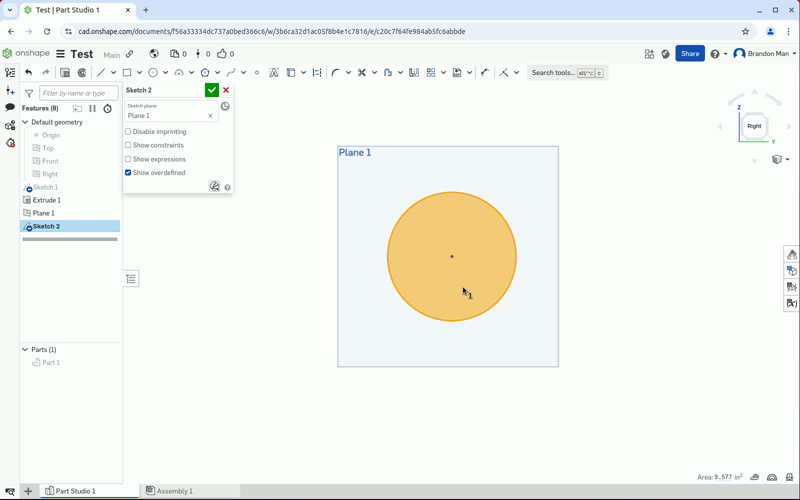
scroll(-6)
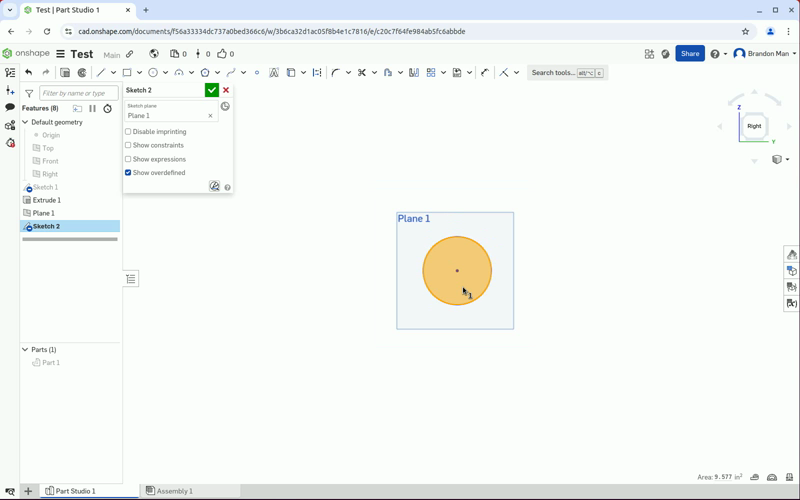
scroll(-6)
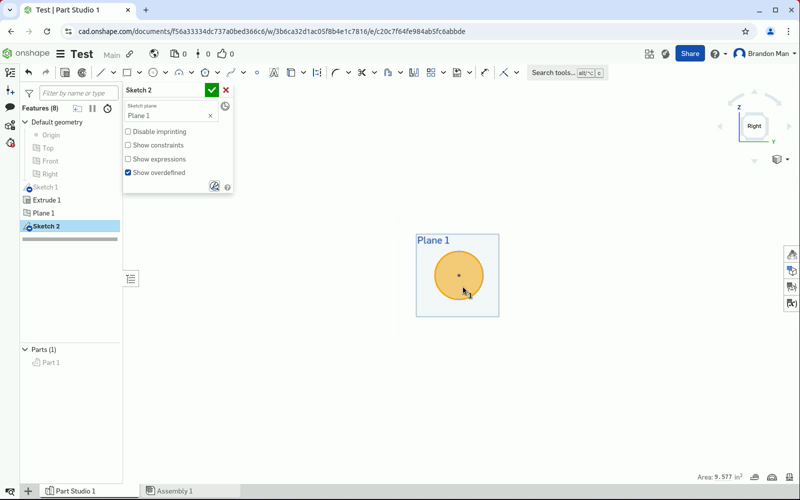
scroll(-6)
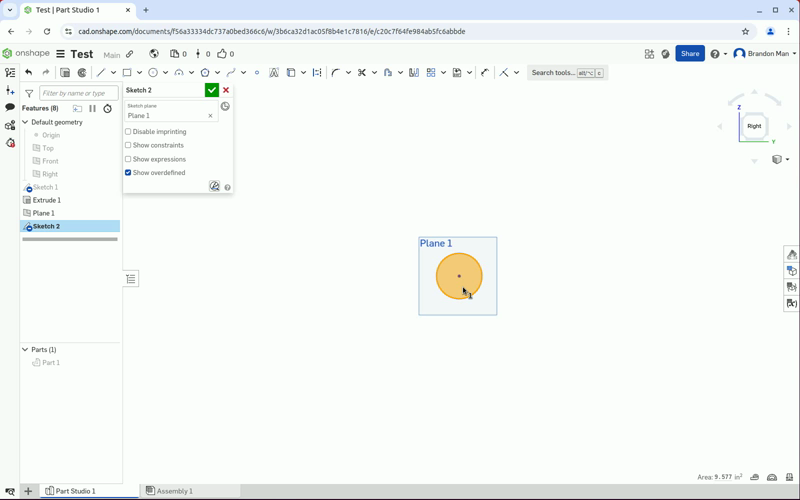
scroll(-6)
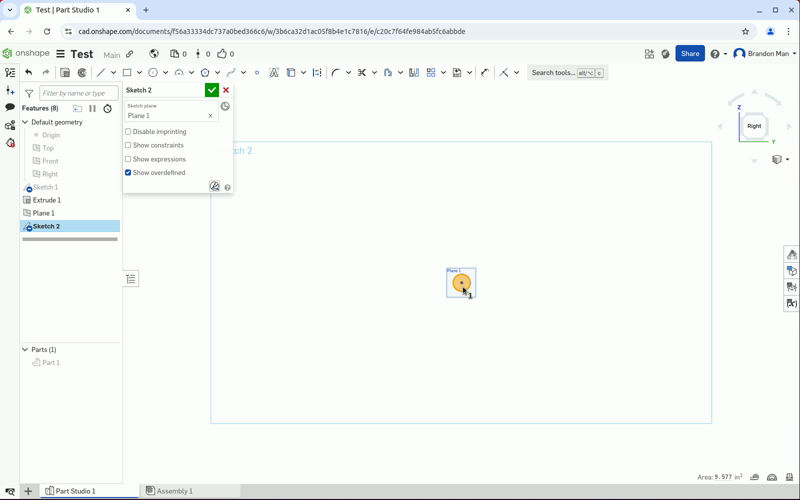
mouse_move(73, 352)
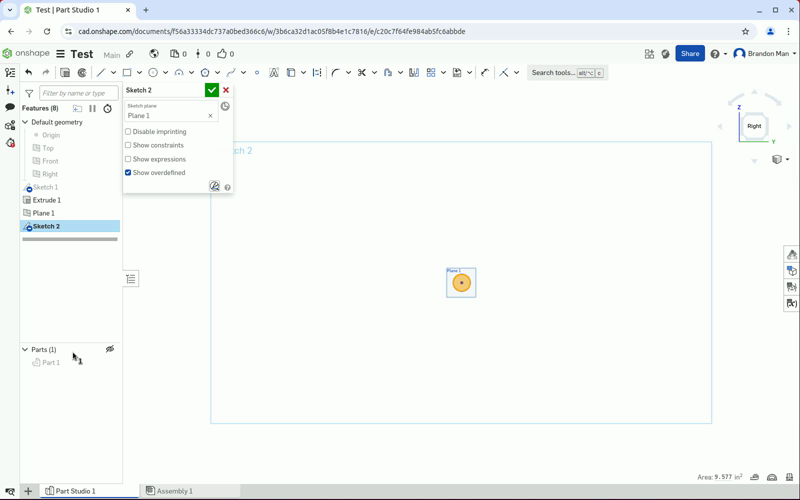
key(shift+y)
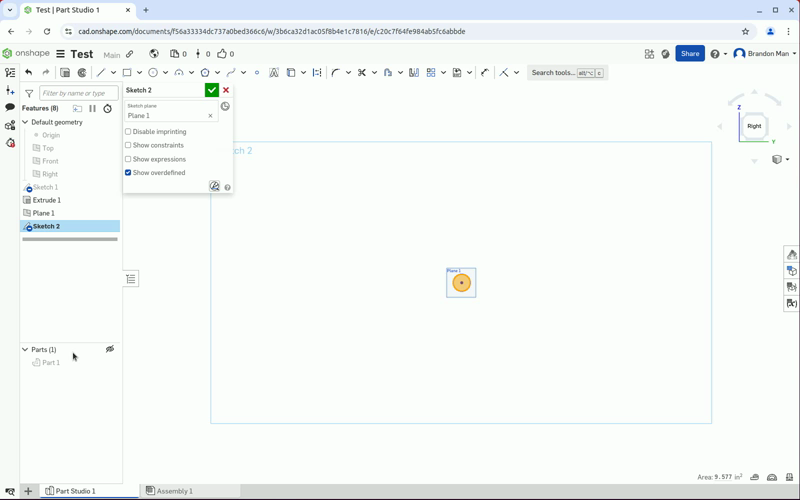
key(shift+e)
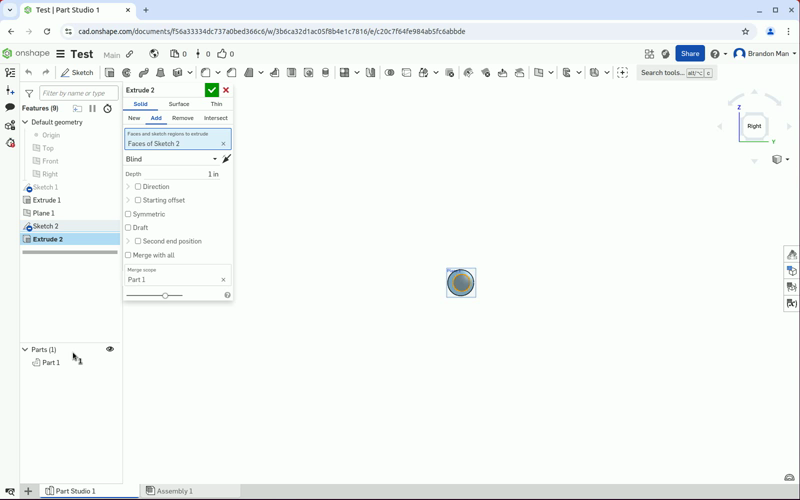
mouse_move(143, 106)
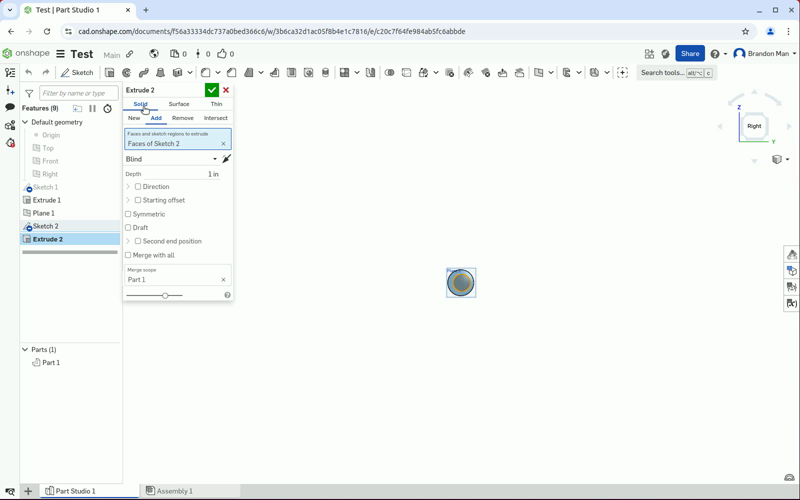
click(143, 106)
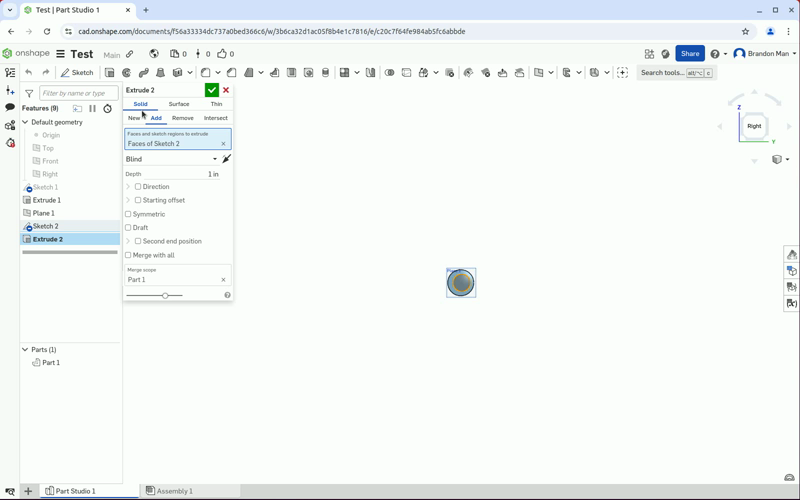
mouse_move(137, 120)
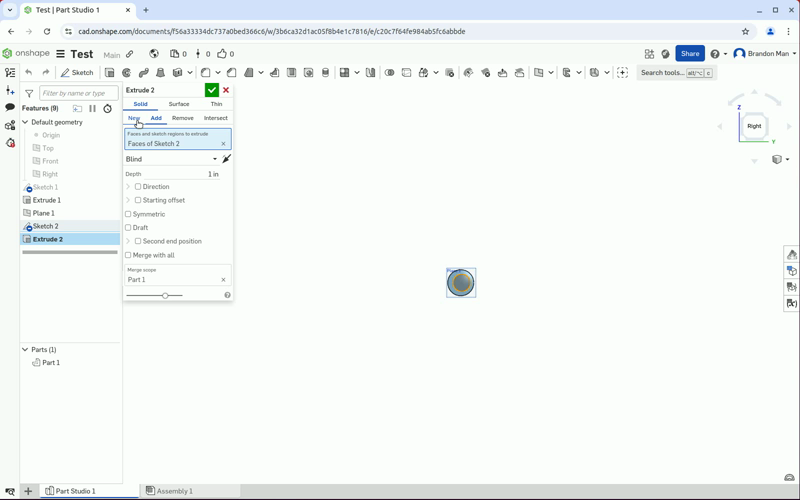
click(137, 120)
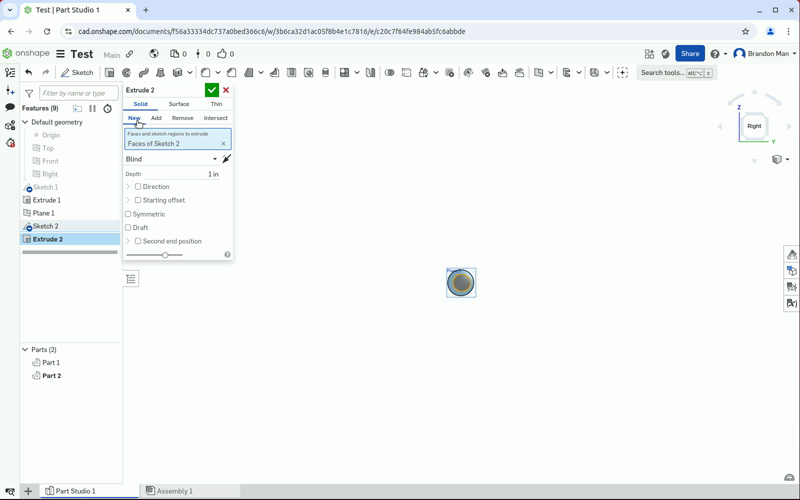
key(tab, 4)
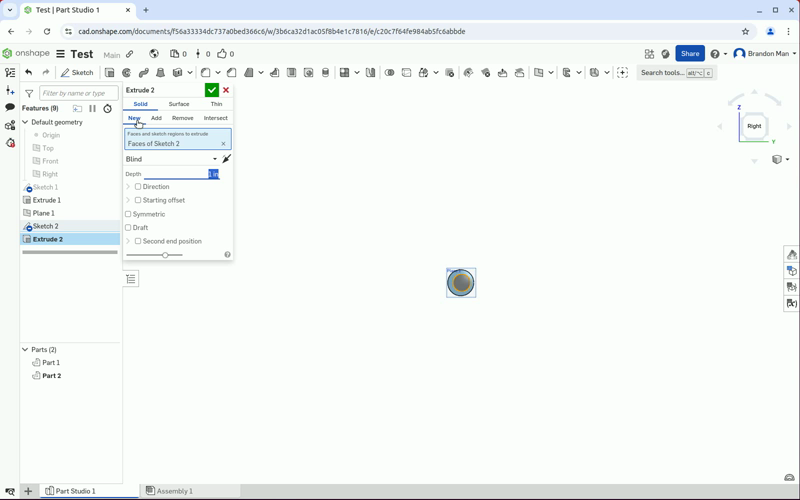
text(18.053)
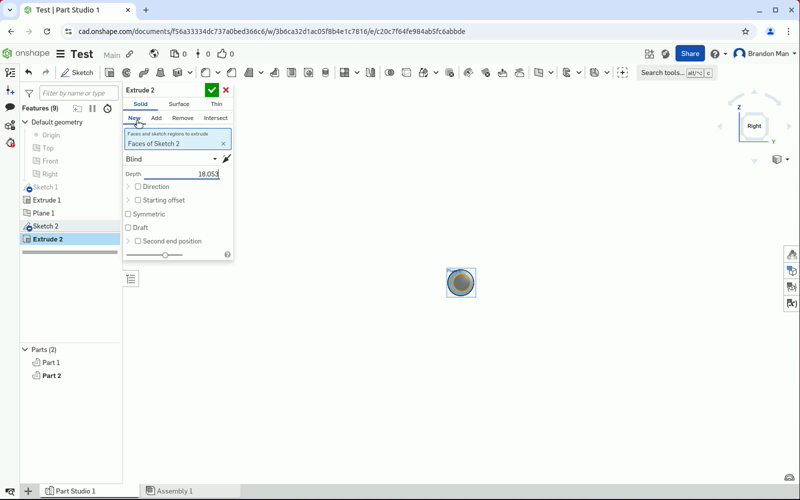
key(enter)
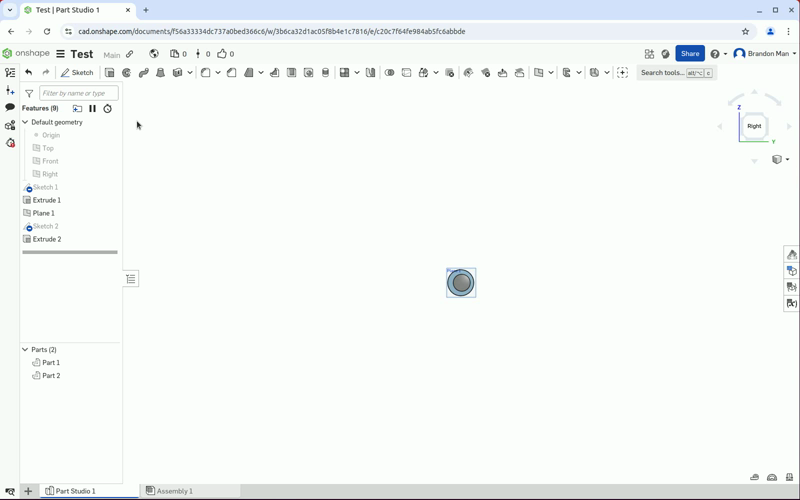
key(shift+h)
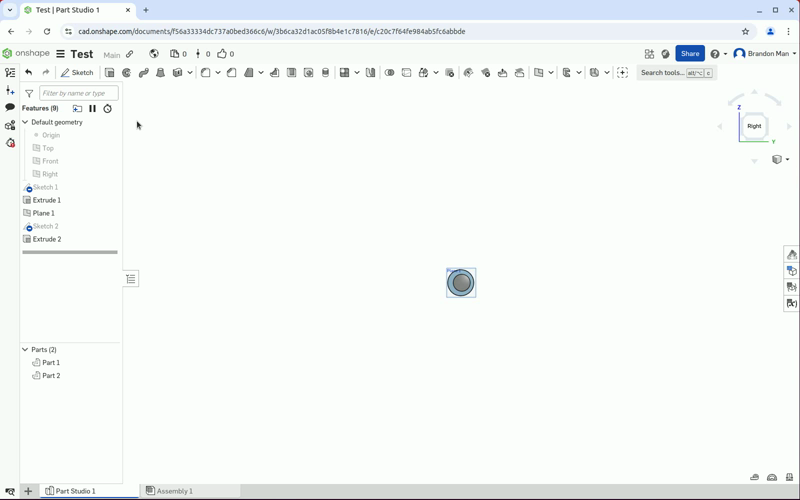
key(shift+h)
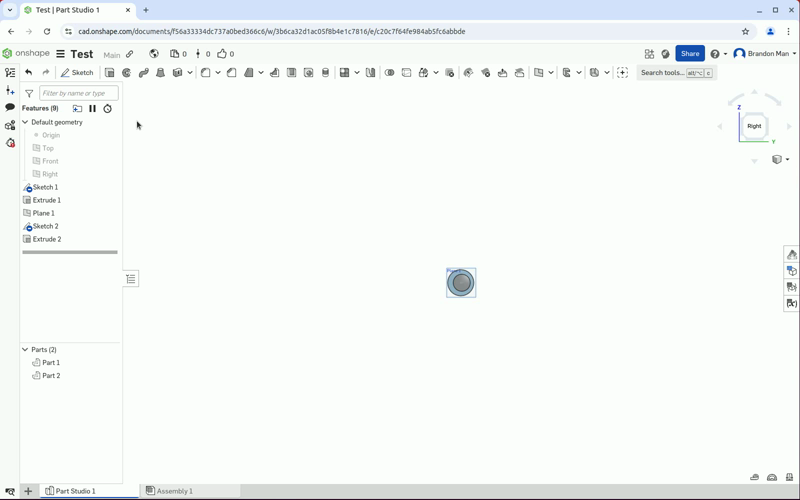
key(shift+7)
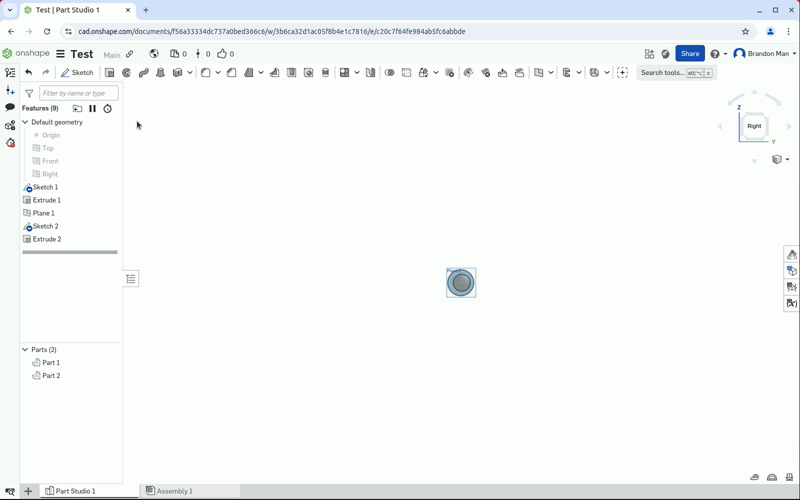
key(right, 2)
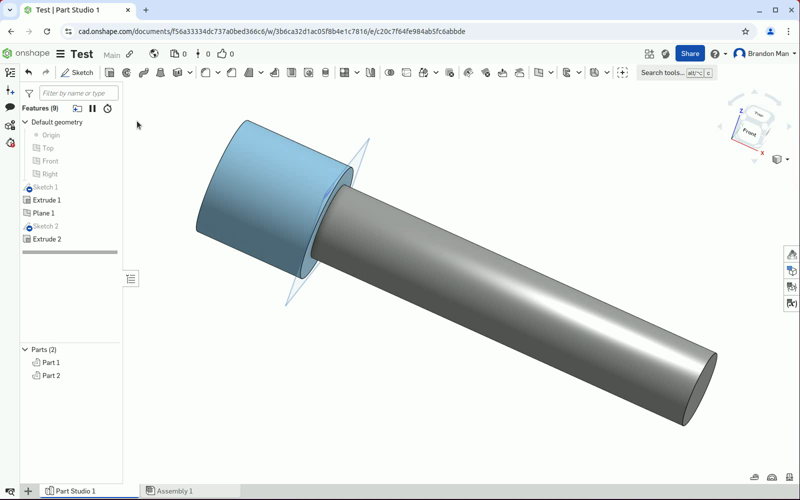
key(down, 2)
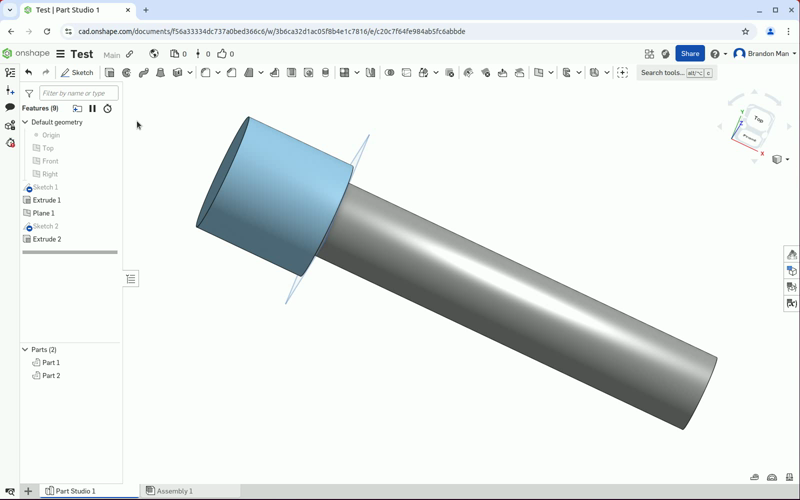
key(up, 2)
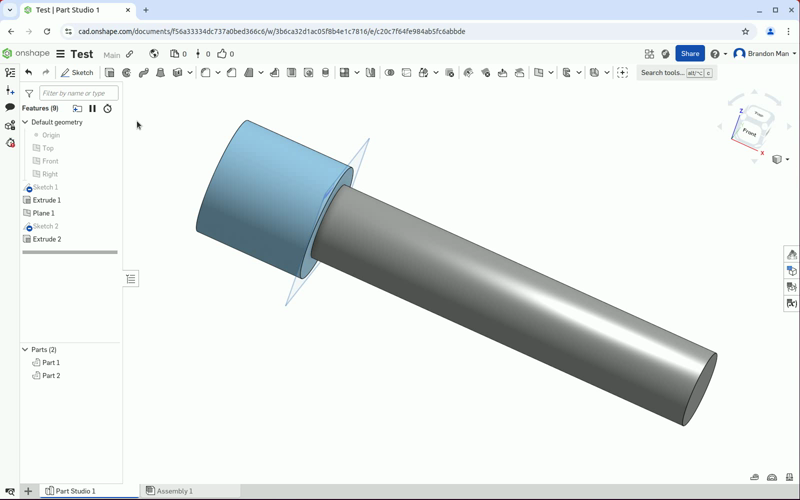
key(left, 2)
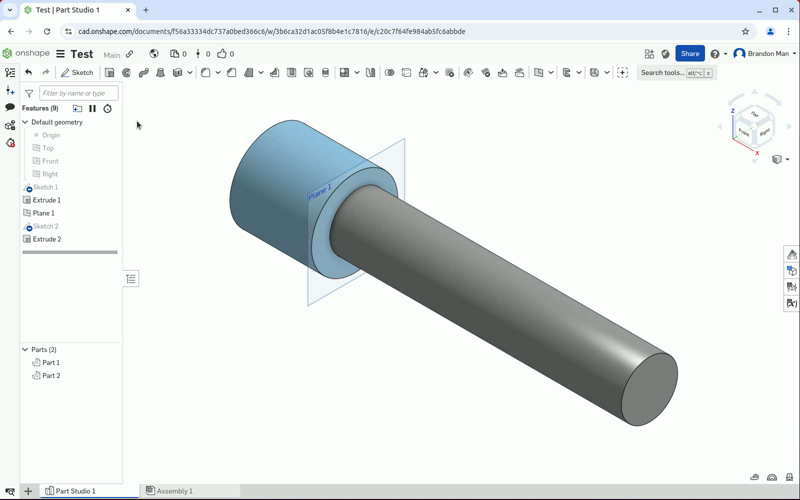
mouse_move(73, 189)
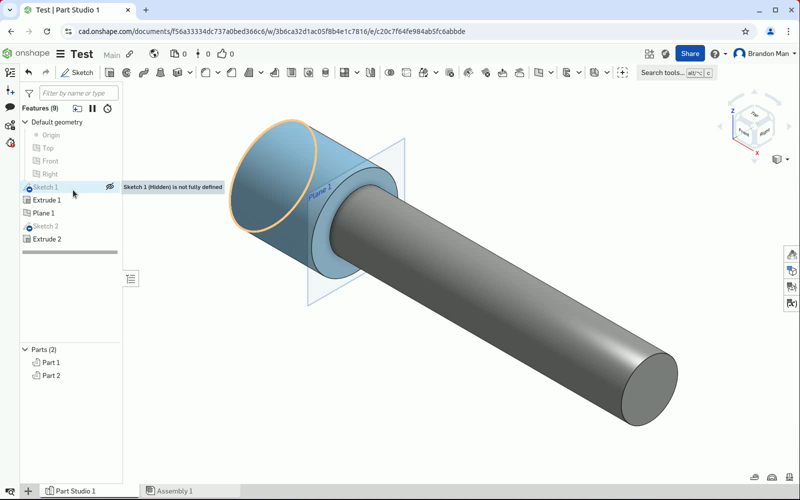
click(73, 189)